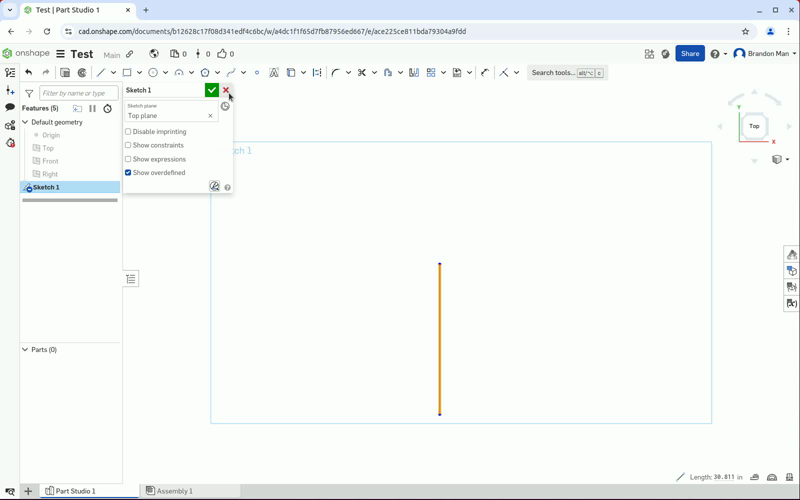
key(shift+h)
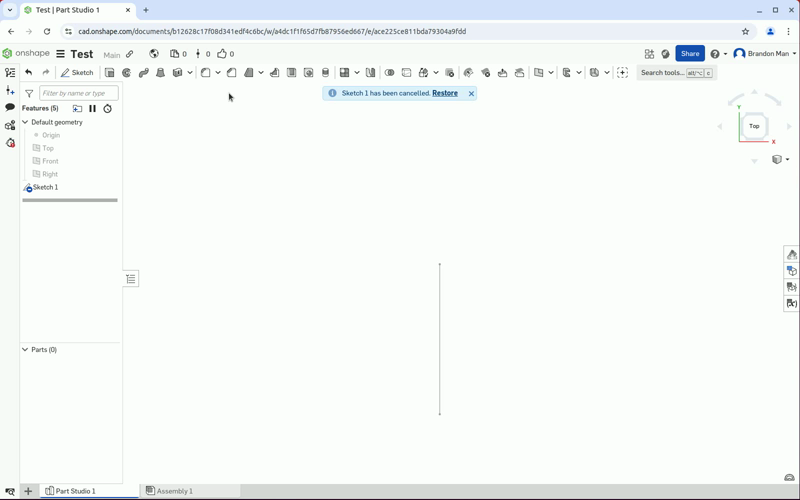
mouse_move(73, 352)
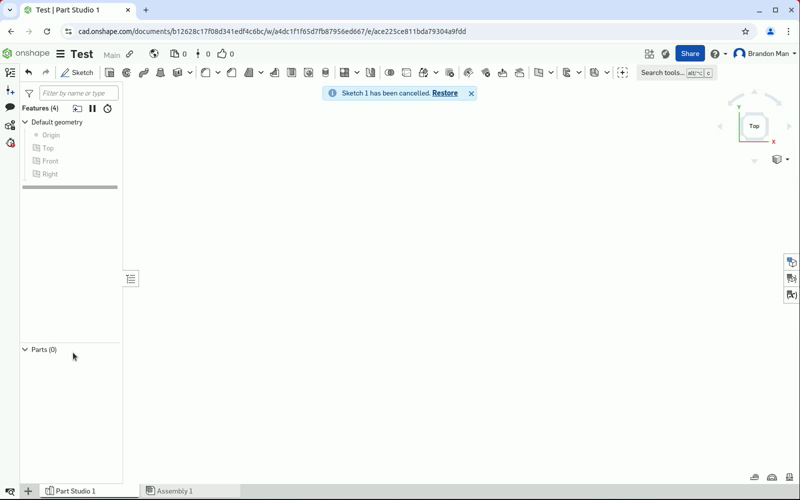
key(y)
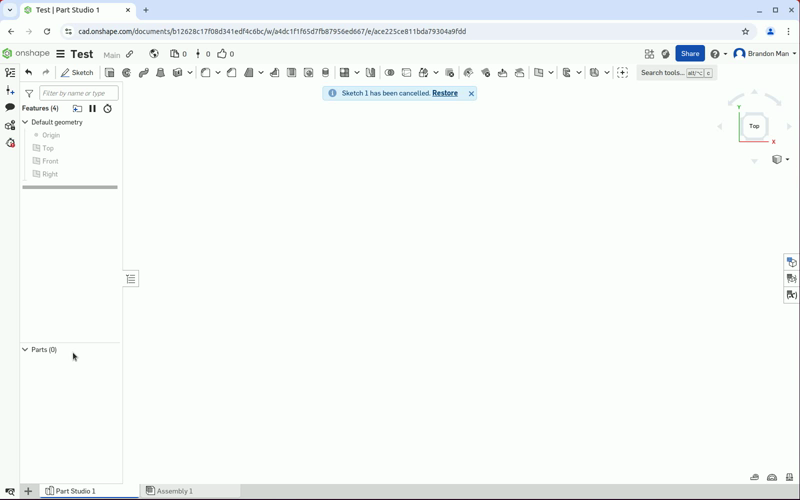
key(shift+p)
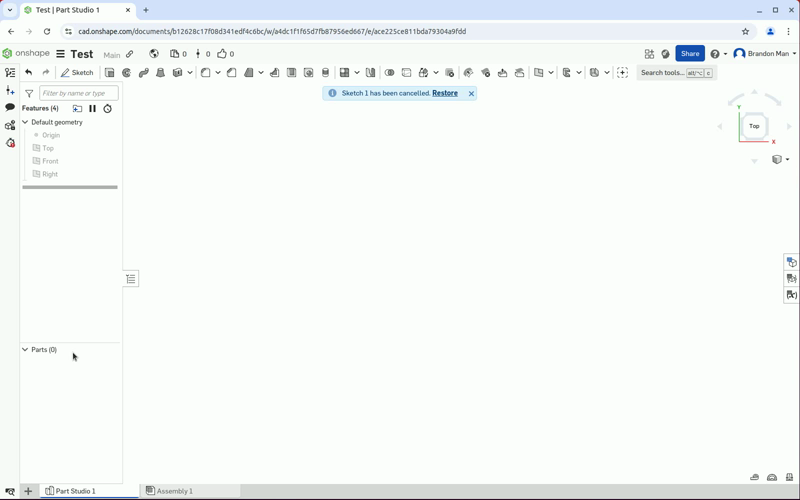
key(space)
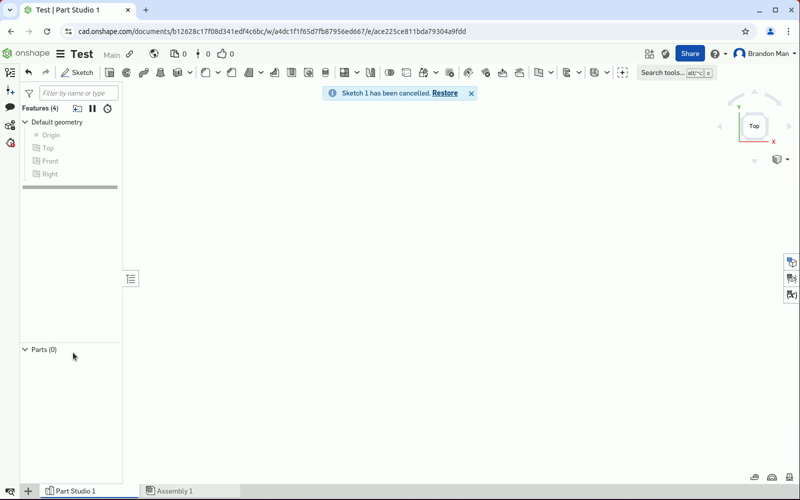
key_down(shift)
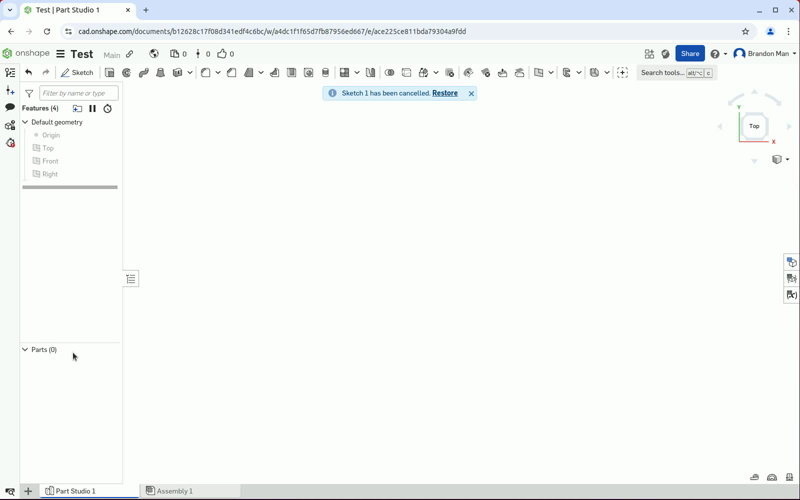
key(up)
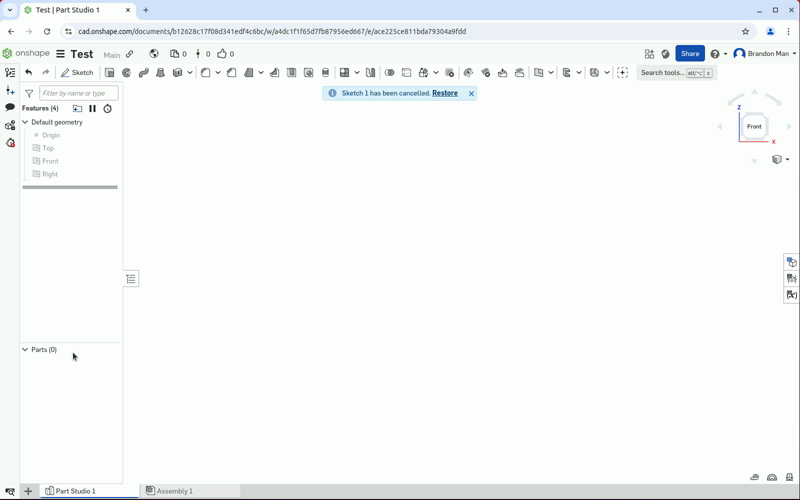
key_up(shift)
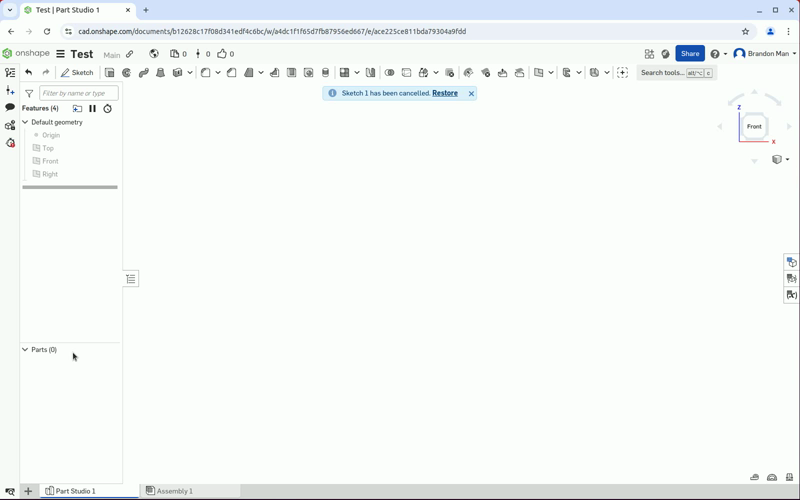
mouse_move(73, 352)
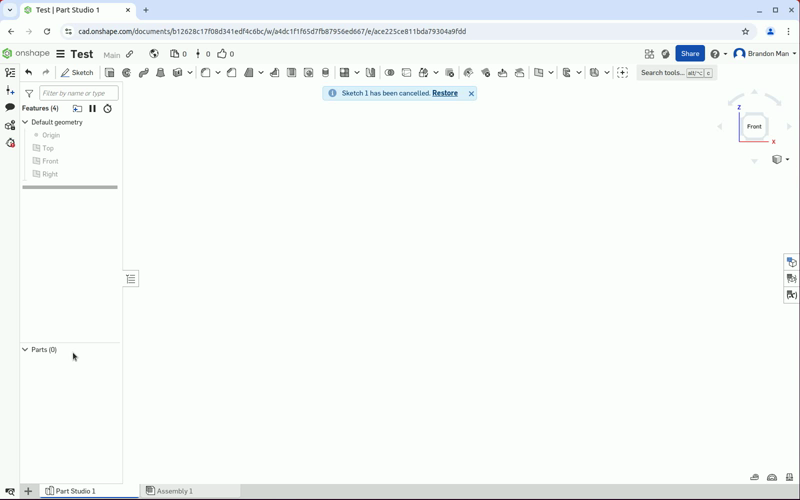
key(shift+y)
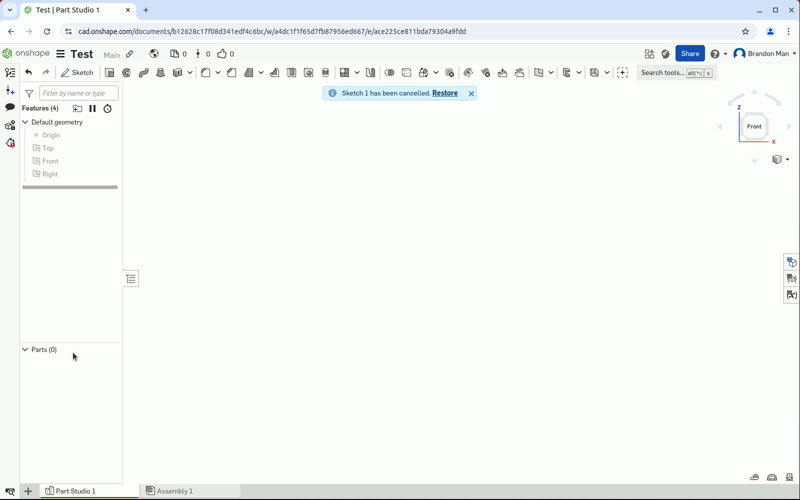
key(shift+s)
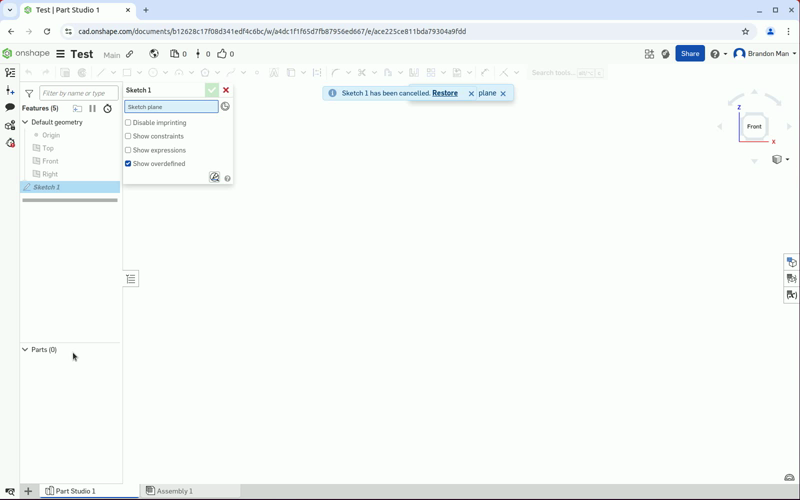
mouse_move(73, 163)
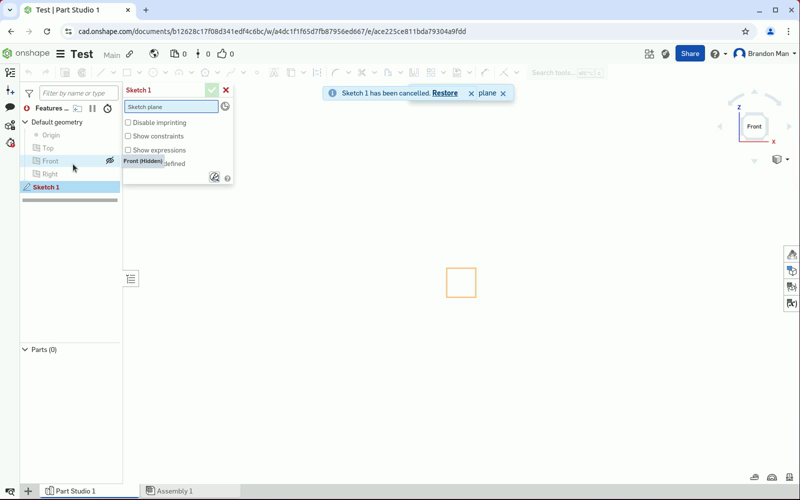
click(73, 163)
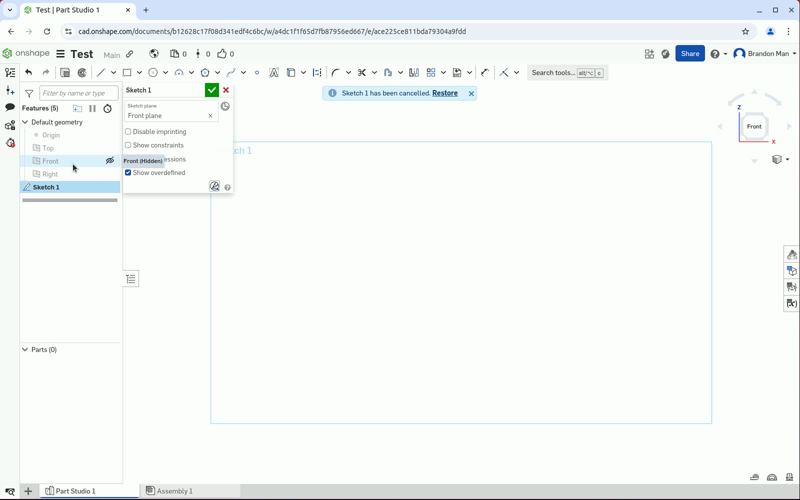
mouse_move(73, 352)
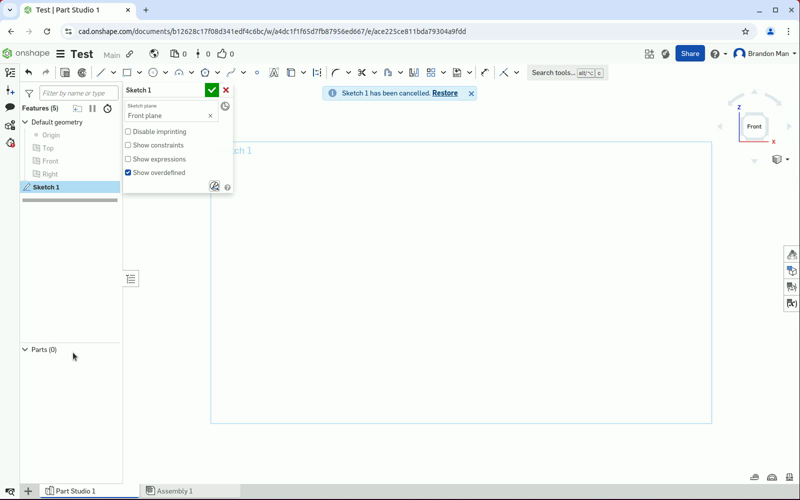
key(y)
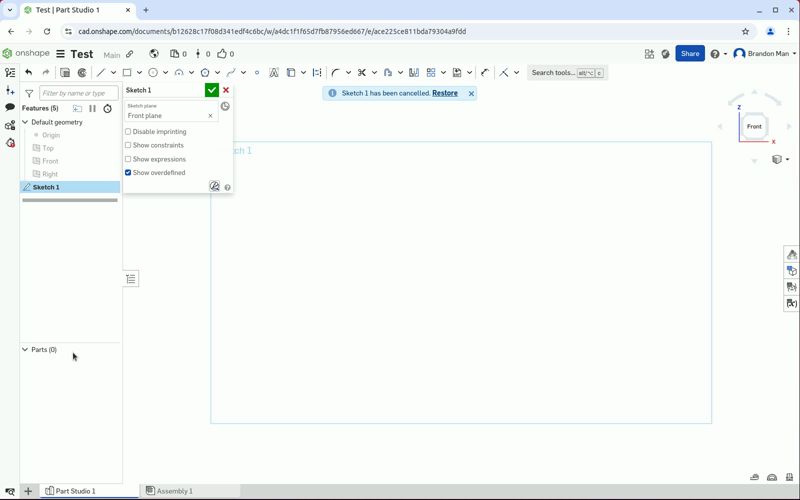
key(l)
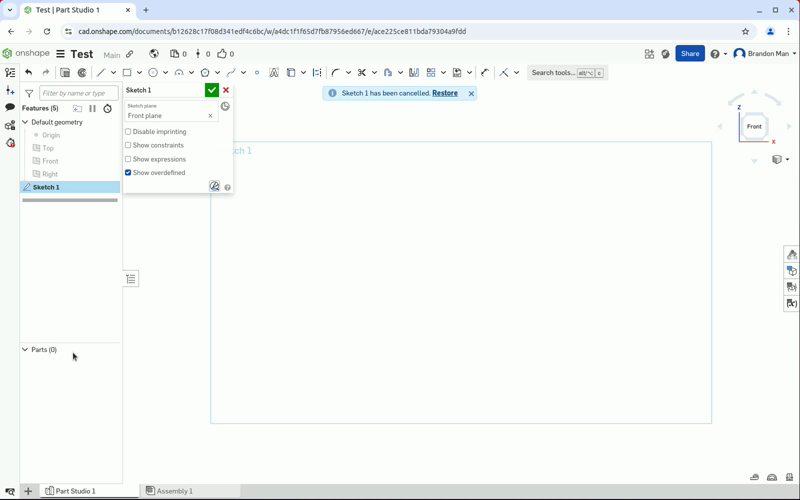
key_down(shift)
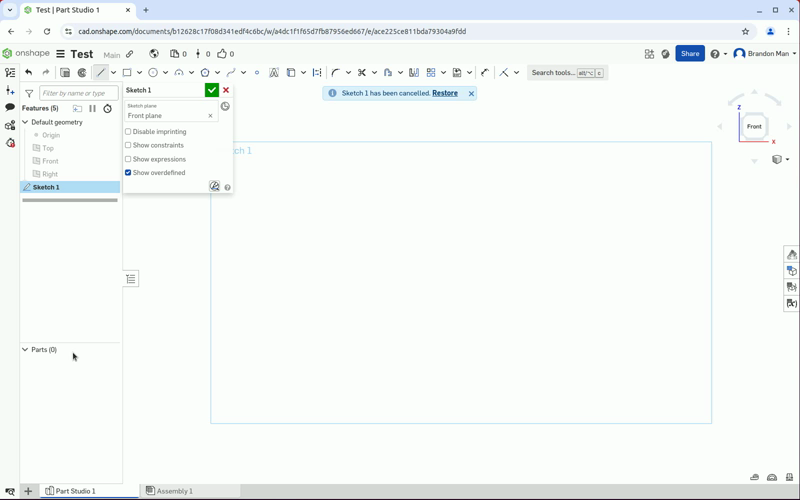
mouse_move(416, 282)
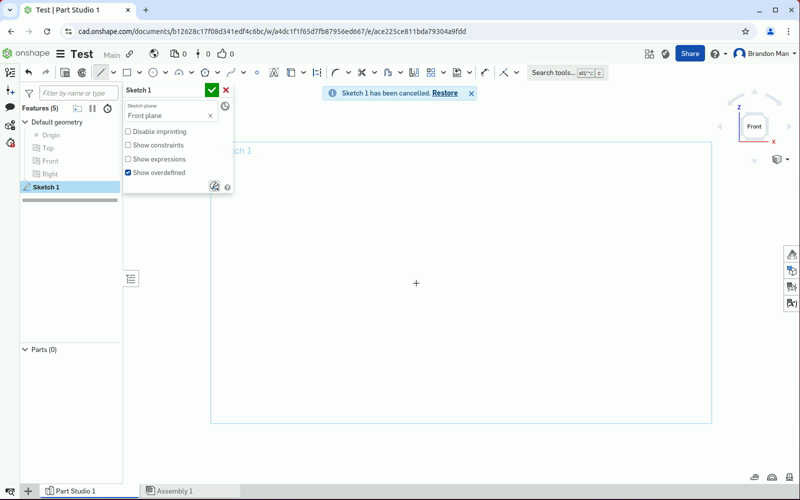
click(416, 282)
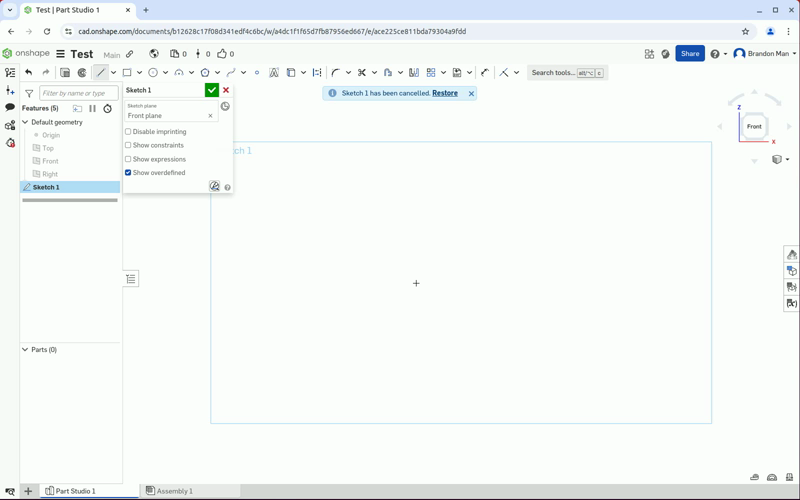
key_up(shift)
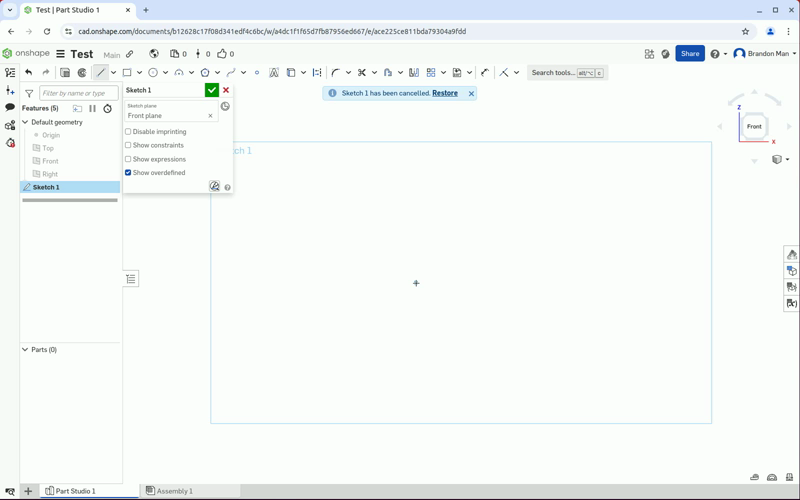
key_down(shift)
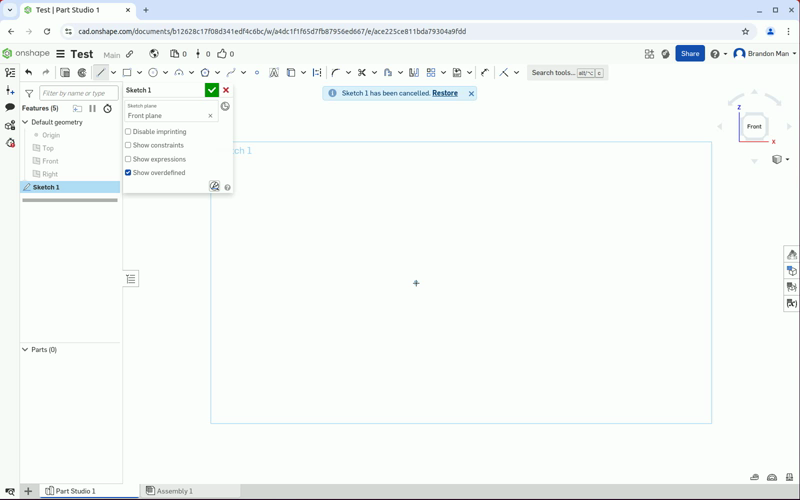
mouse_move(446, 282)
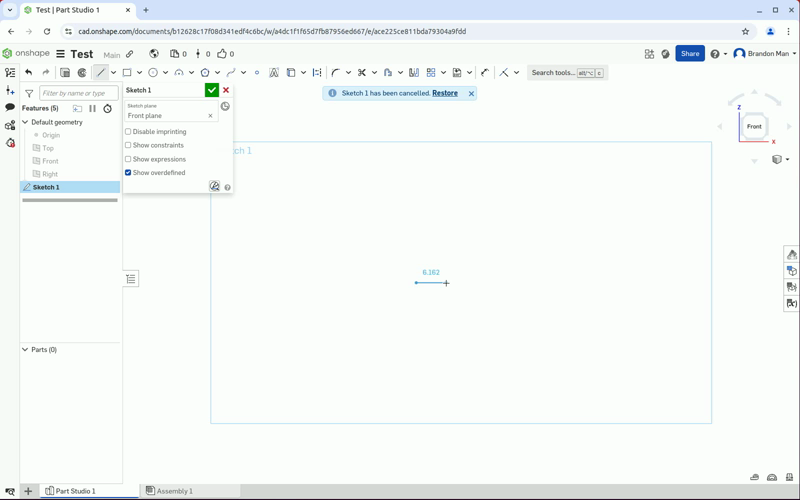
mouse_move(461, 282)
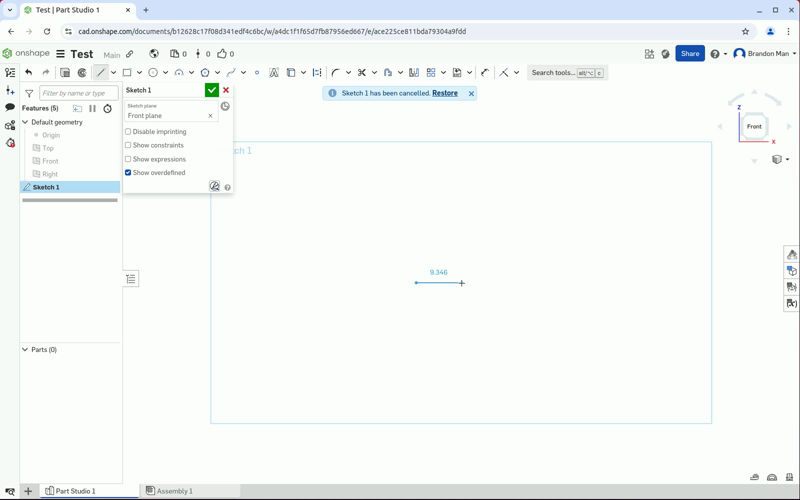
click(461, 282)
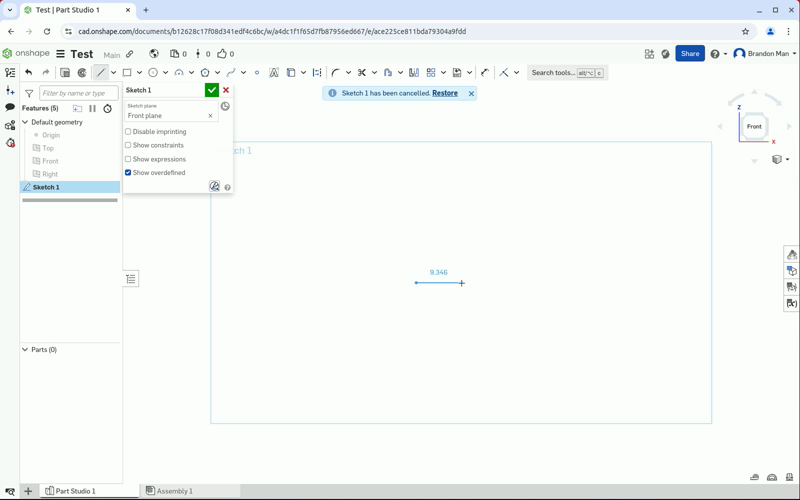
key_up(shift)
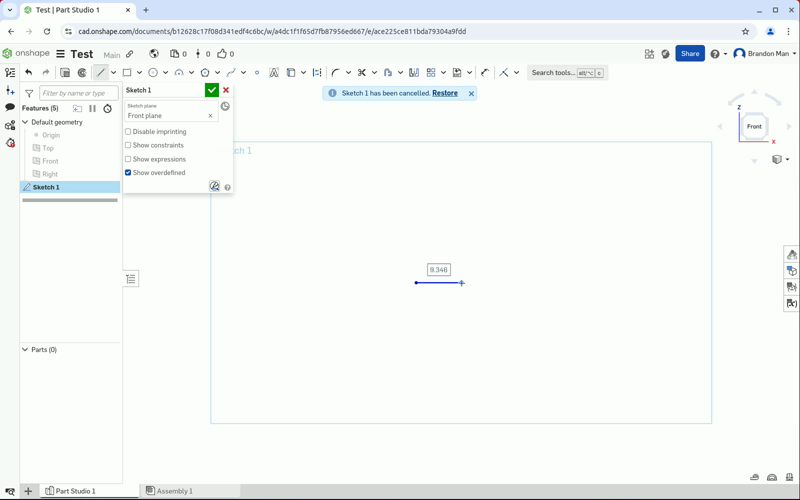
key_down(shift)
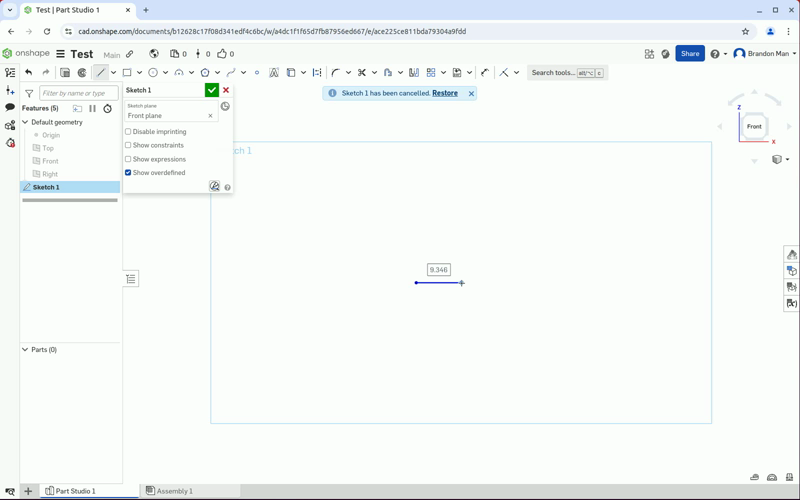
mouse_move(492, 282)
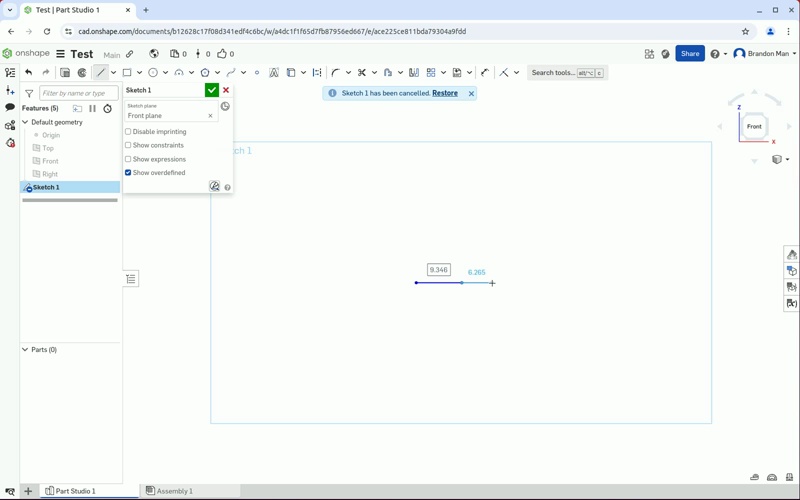
mouse_move(506, 282)
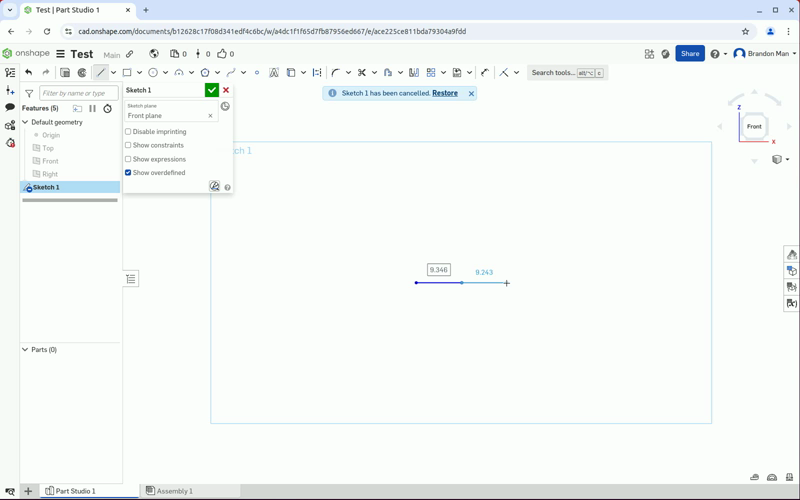
click(506, 282)
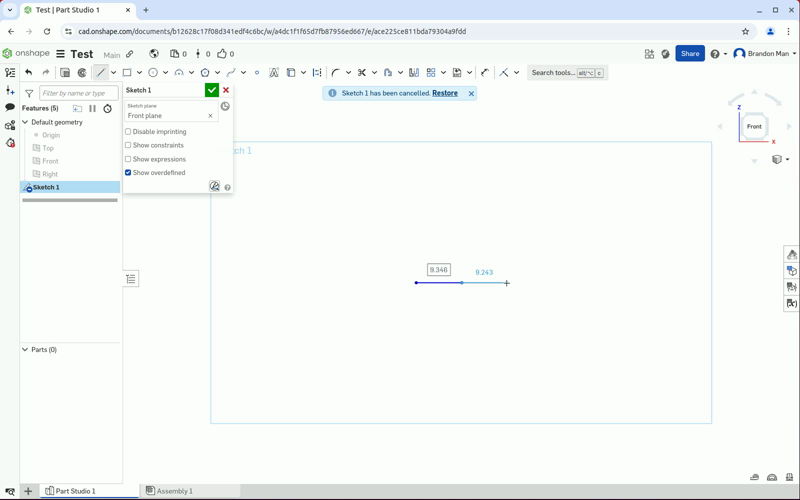
key_up(shift)
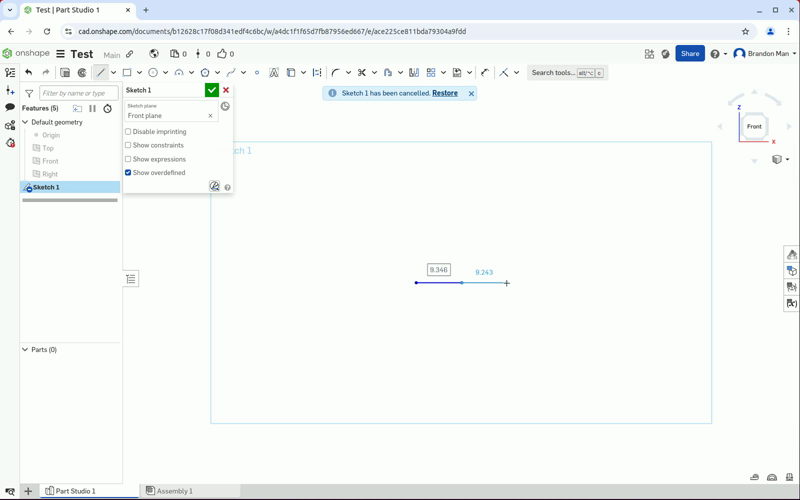
key_down(shift)
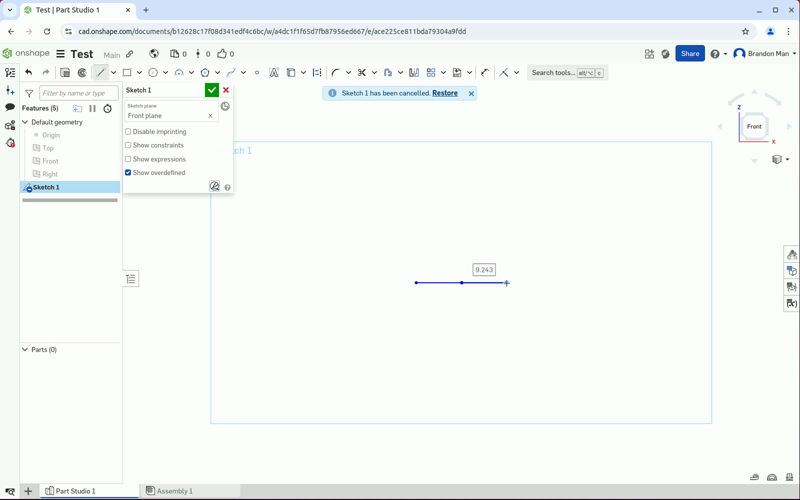
mouse_move(536, 282)
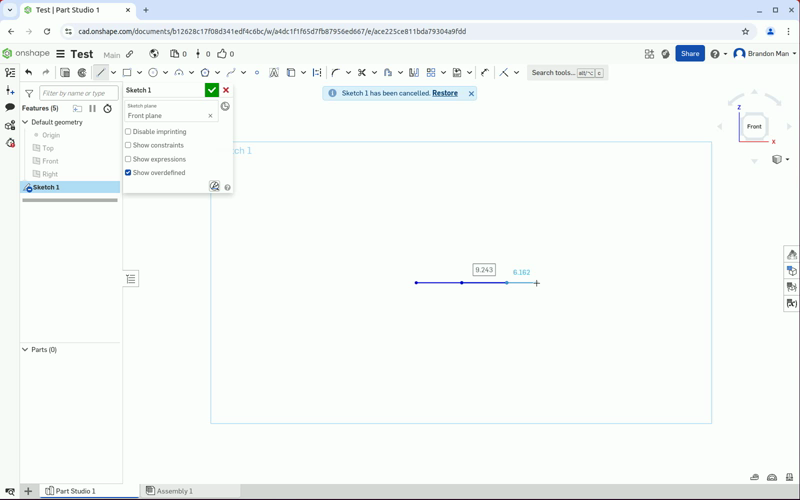
mouse_move(483, 237)
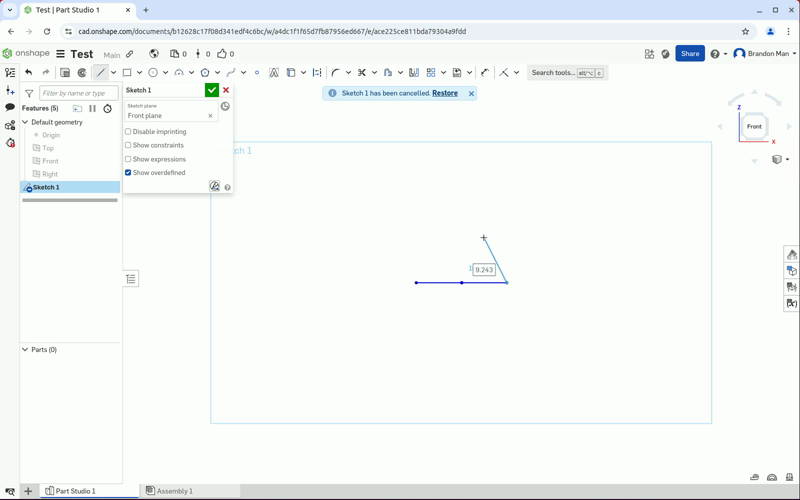
click(483, 237)
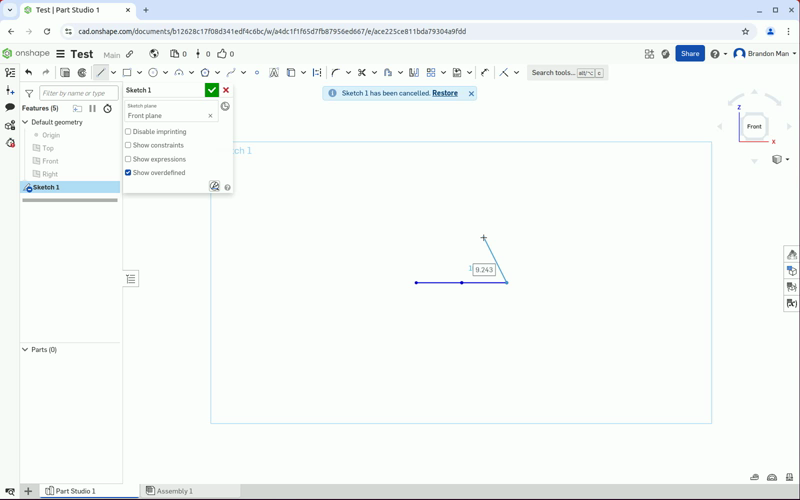
key_up(shift)
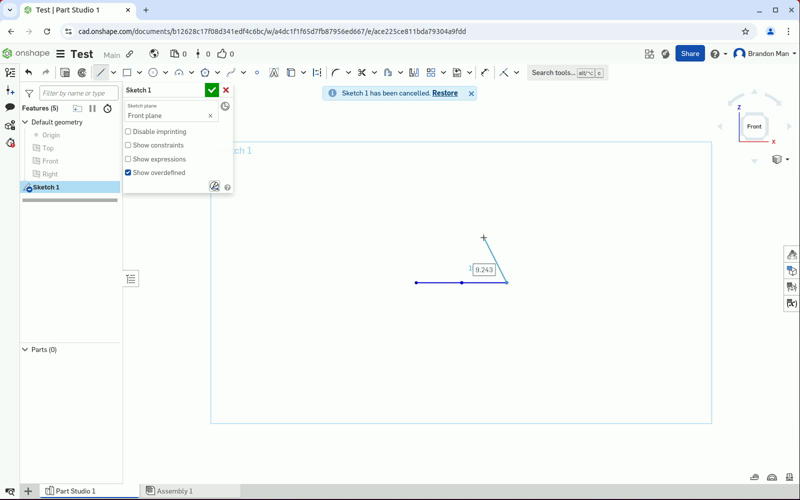
key_down(shift)
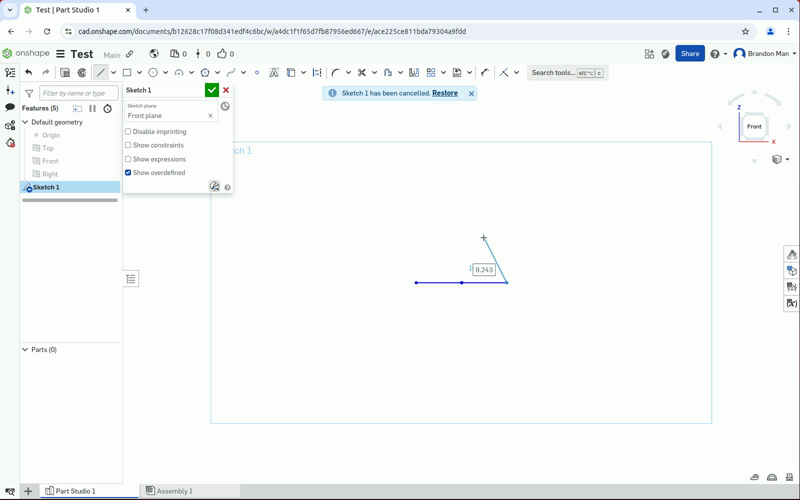
mouse_move(513, 237)
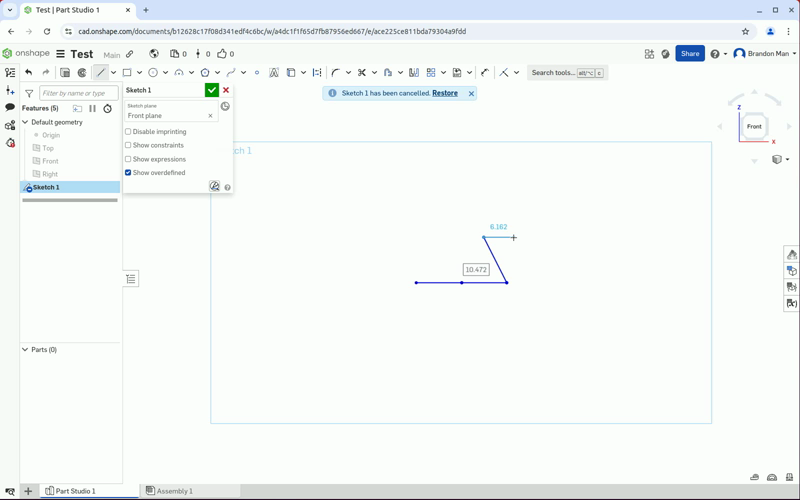
mouse_move(461, 237)
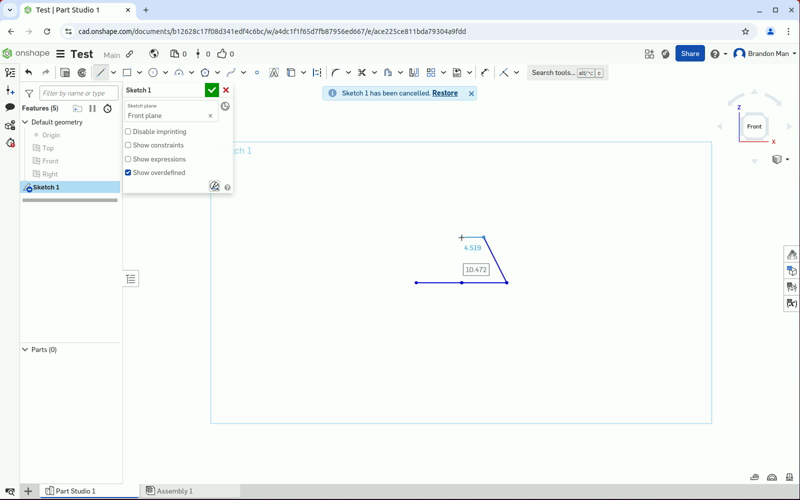
click(461, 237)
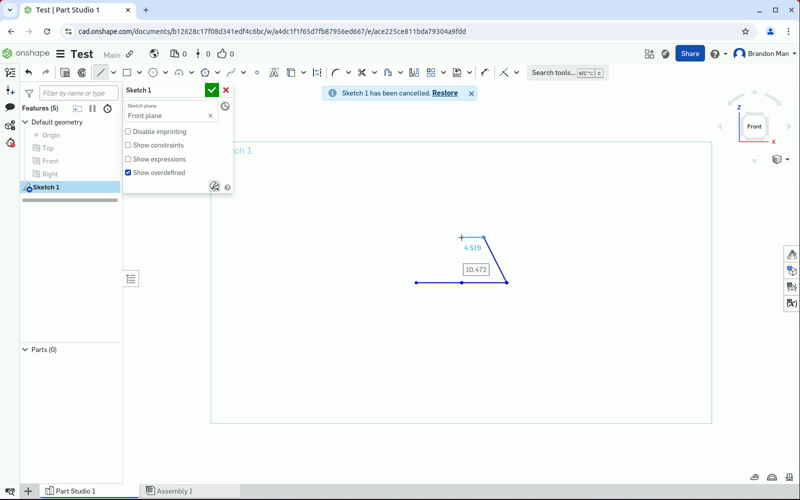
key_up(shift)
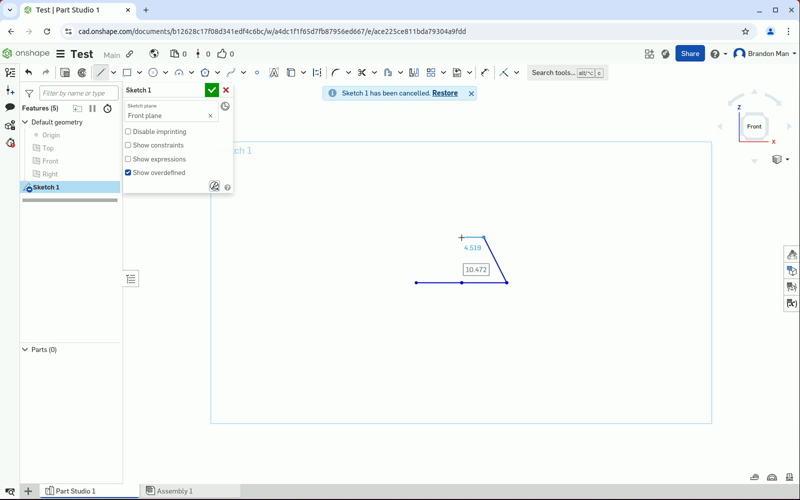
key_down(shift)
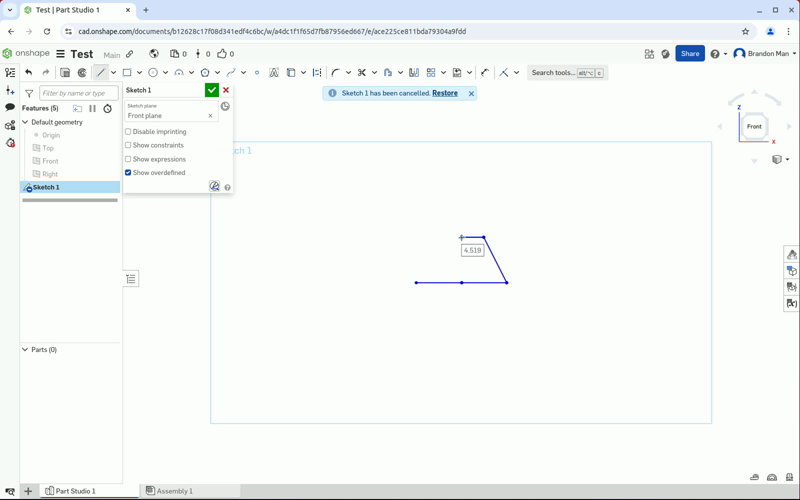
mouse_move(492, 237)
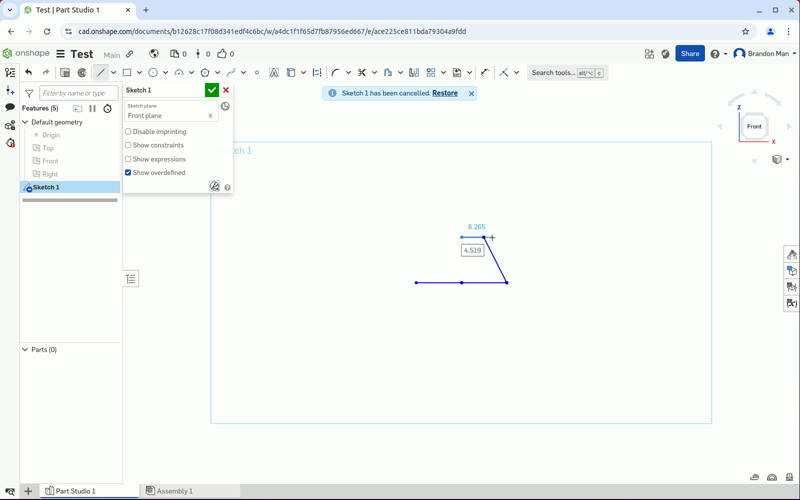
mouse_move(439, 237)
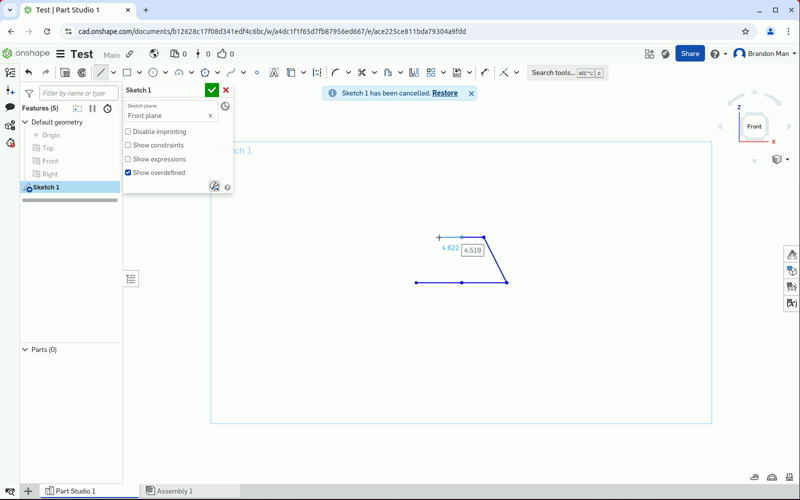
click(439, 237)
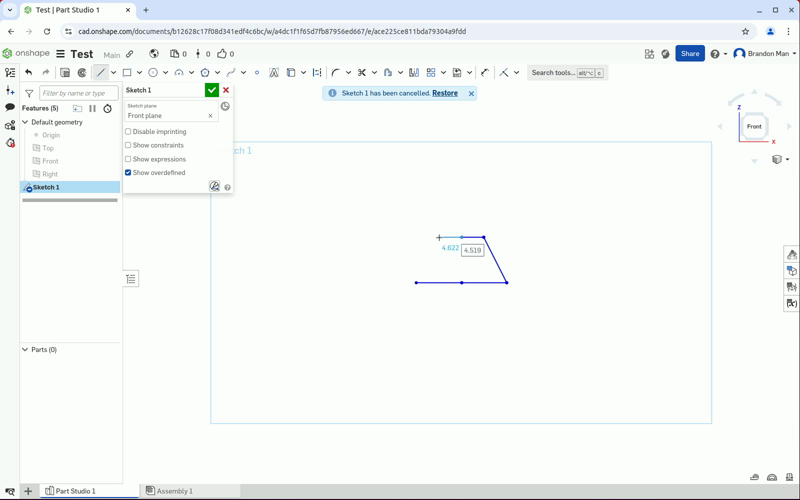
key_up(shift)
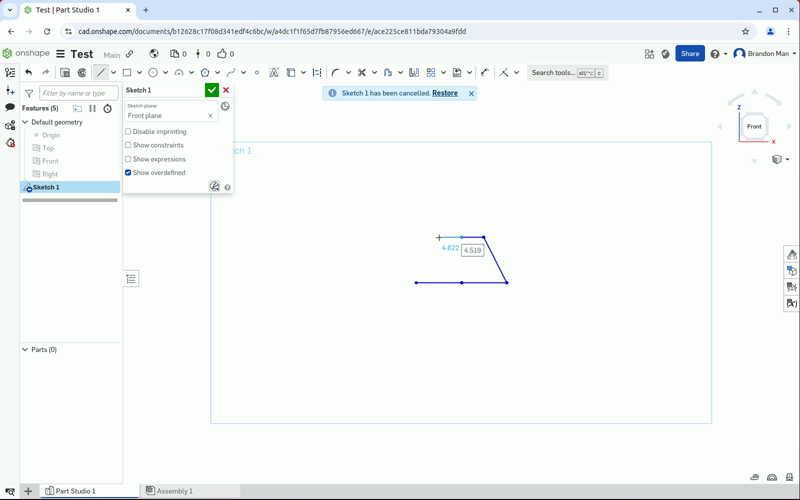
mouse_move(469, 237)
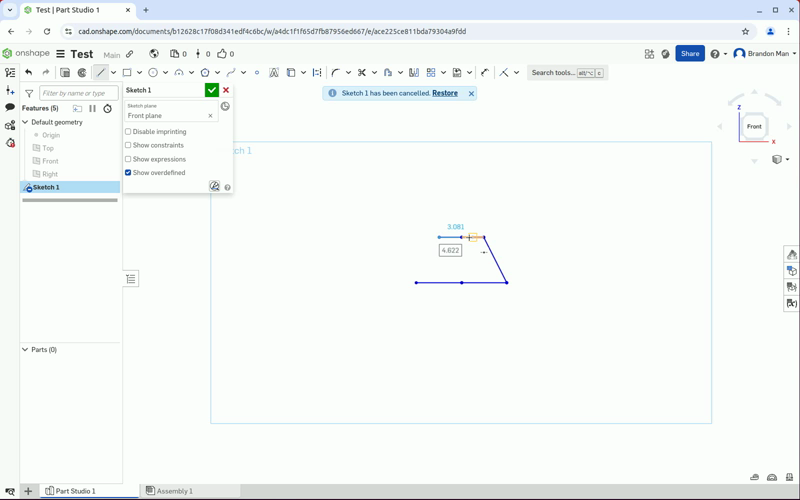
key_down(shift)
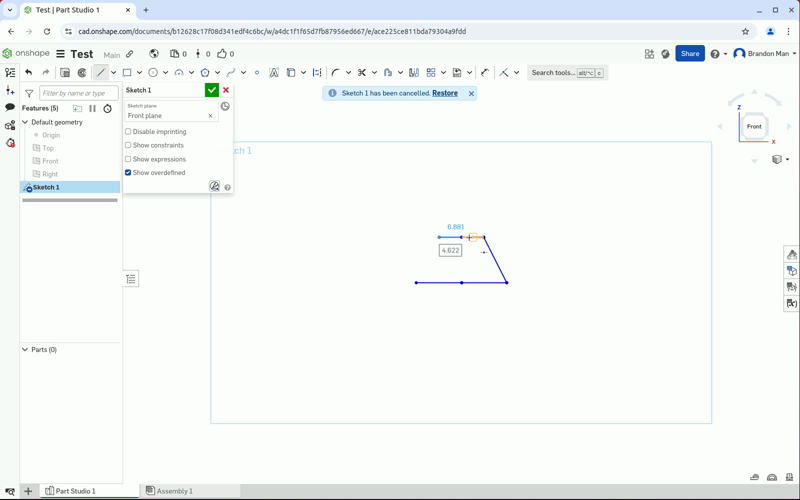
mouse_move(416, 282)
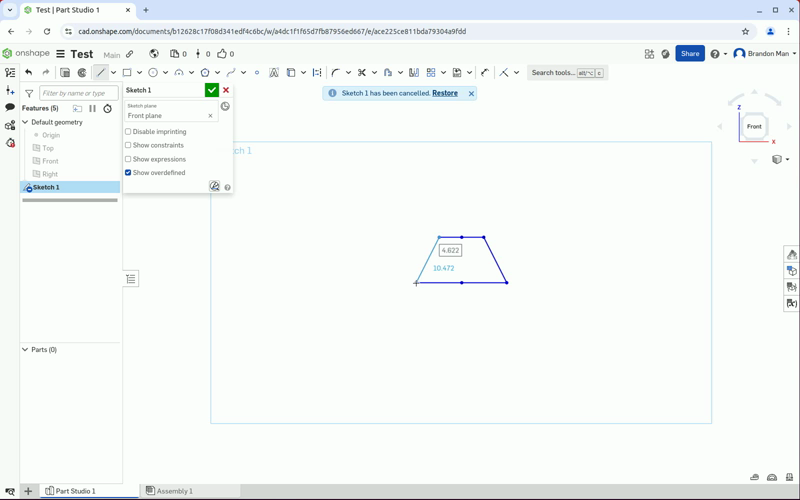
key_up(shift)
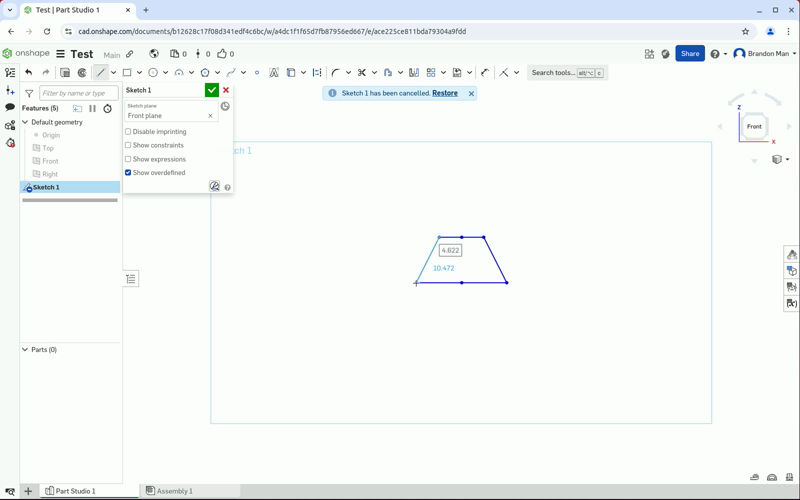
click(416, 282)
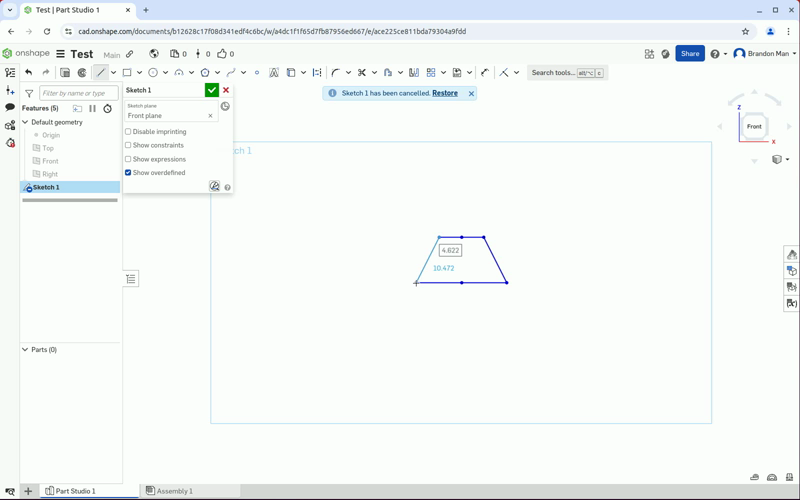
key(esc)
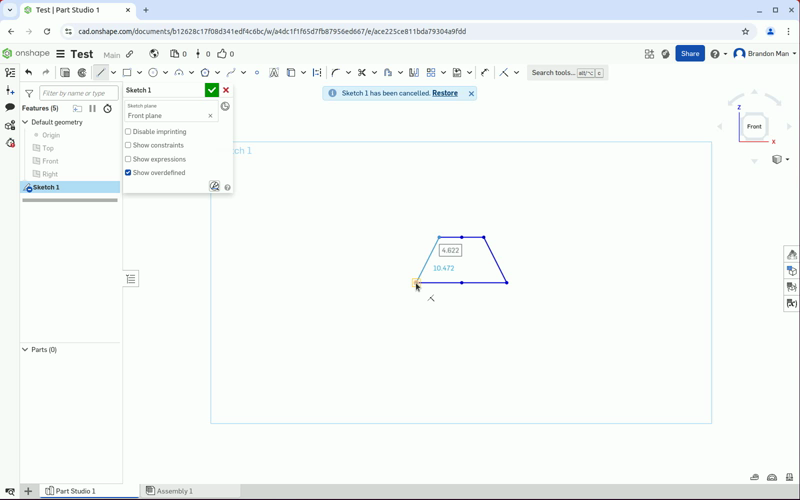
mouse_move(480, 271)
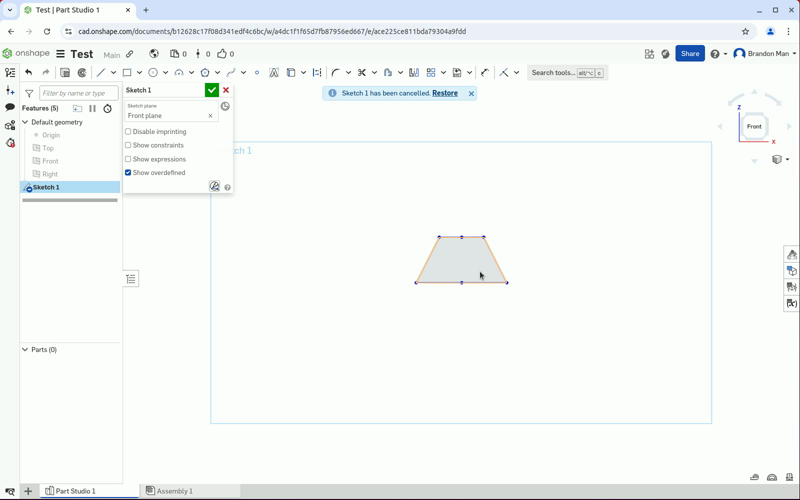
click(480, 271)
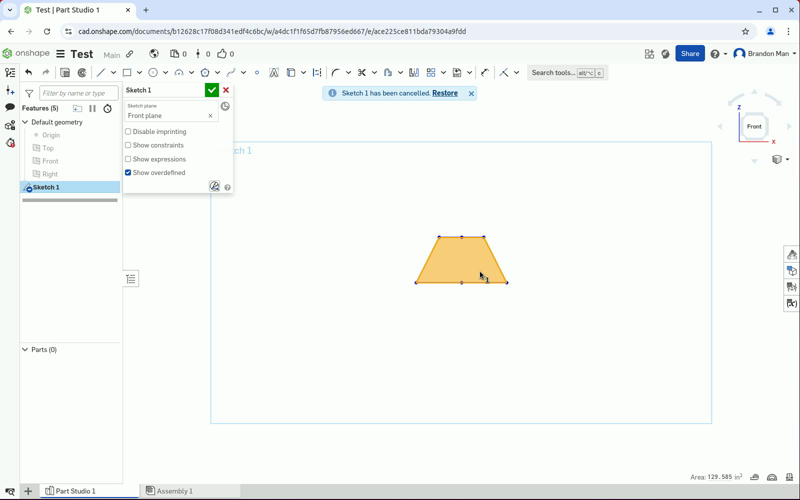
mouse_move(73, 352)
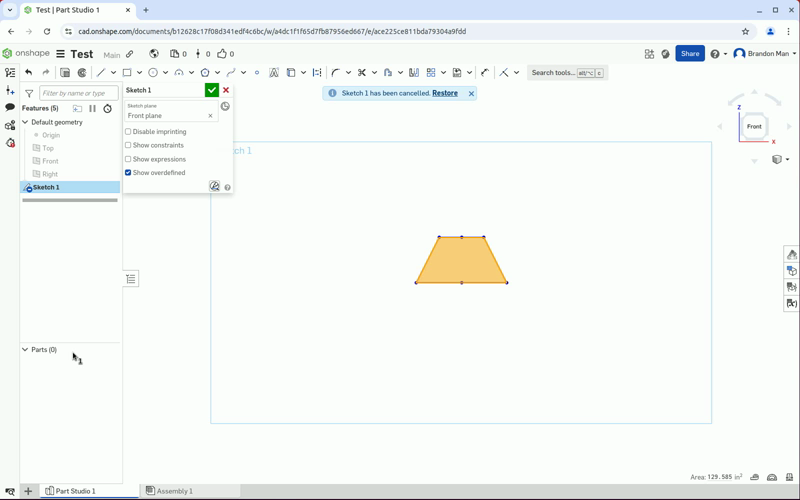
key(shift+y)
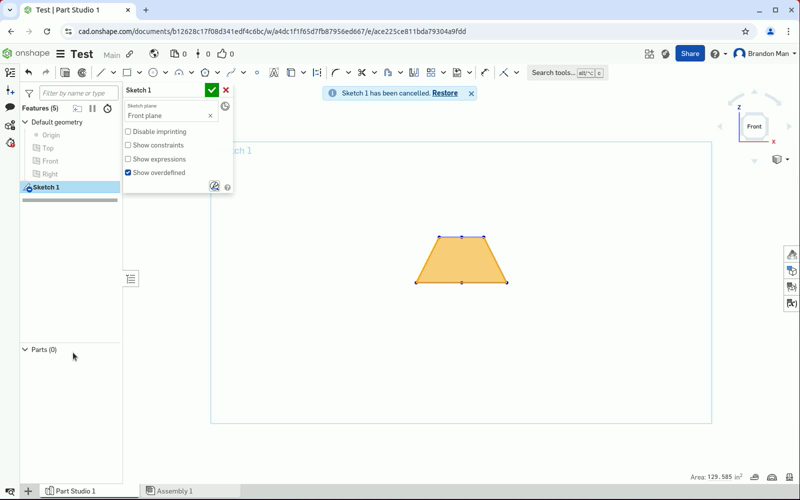
key(shift+e)
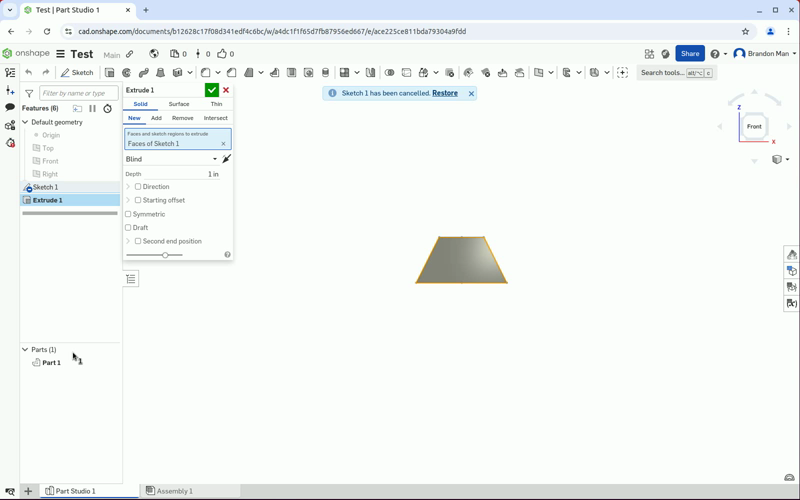
mouse_move(143, 106)
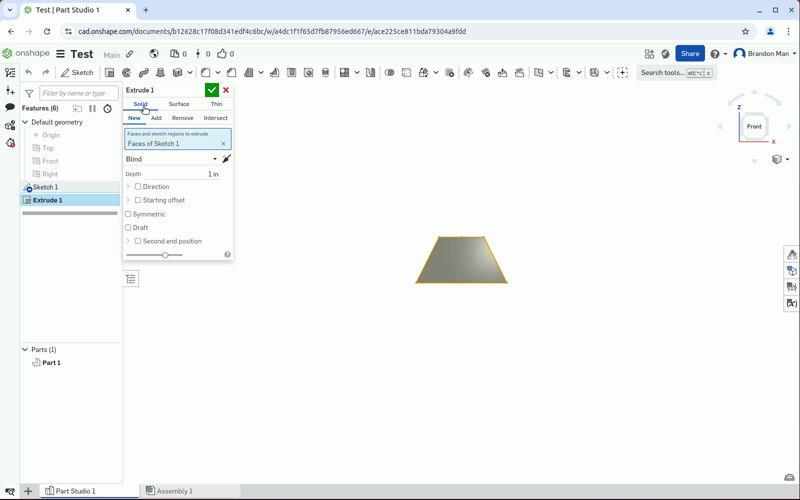
click(143, 106)
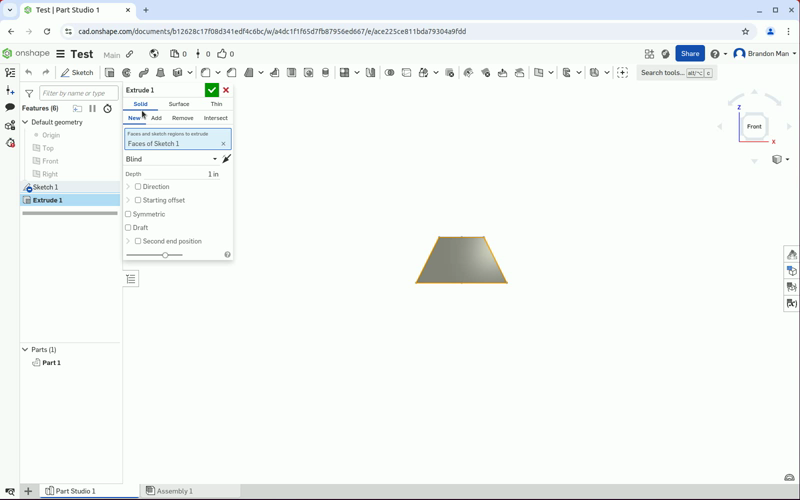
mouse_move(137, 120)
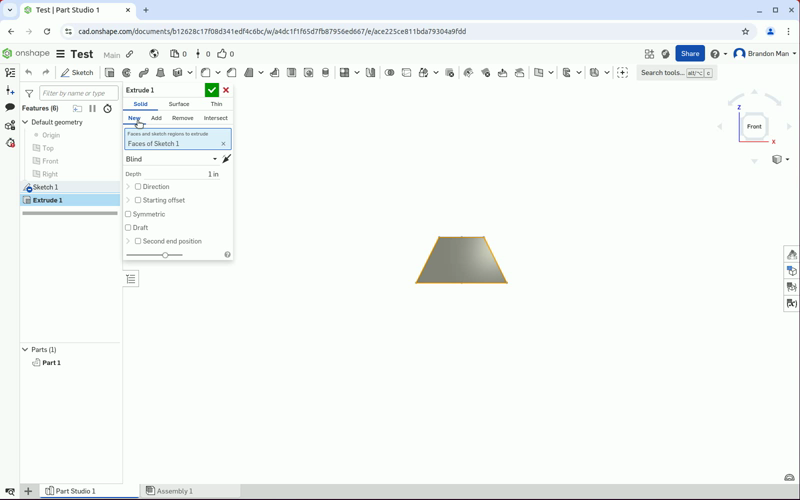
click(137, 120)
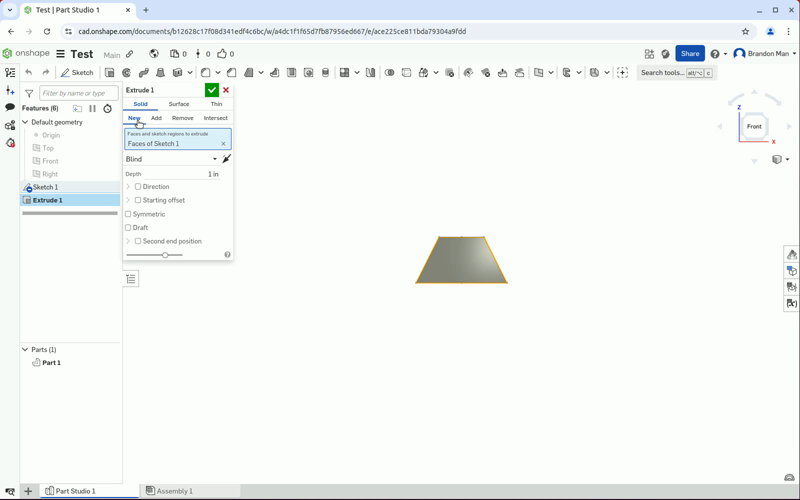
key(tab, 4)
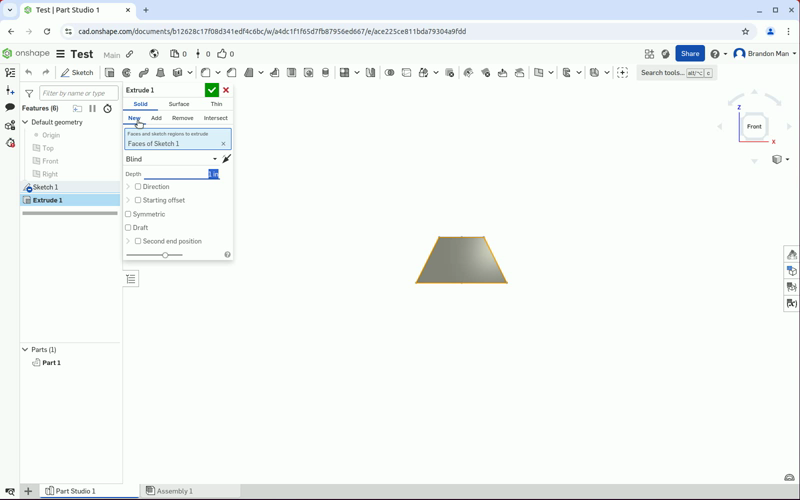
text(23.108)
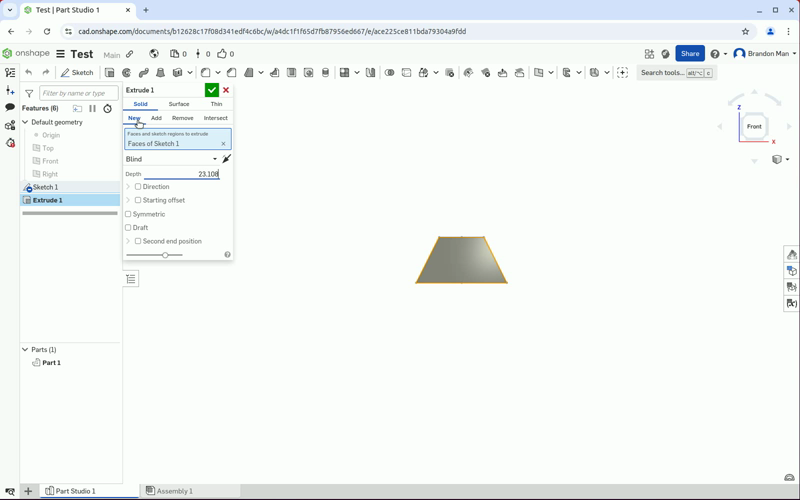
key(enter)
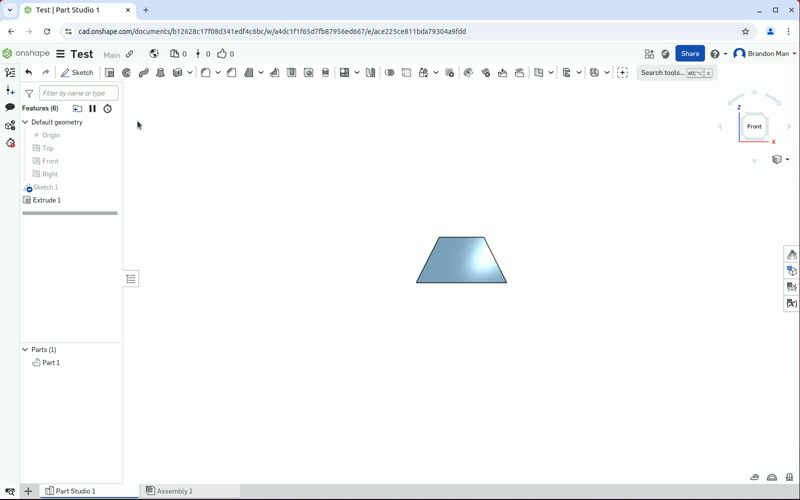
key(shift+h)
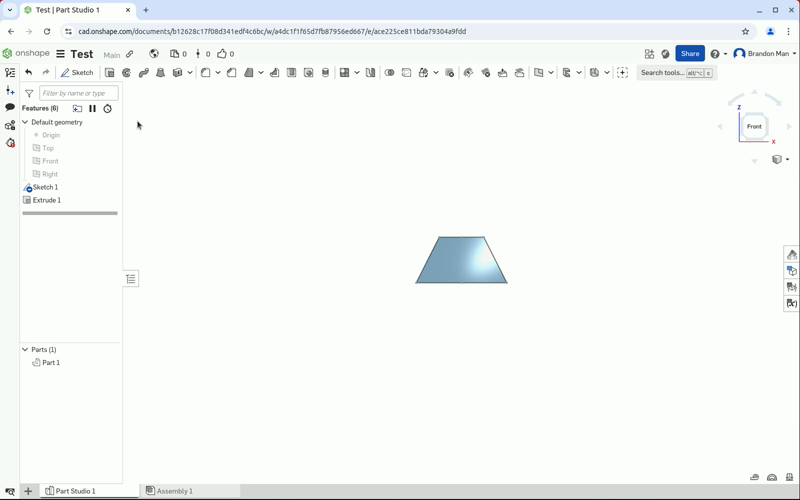
key(shift+h)
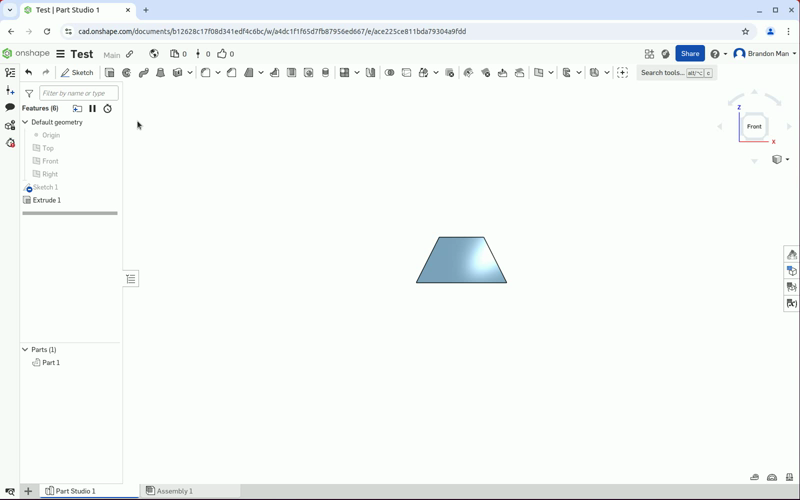
mouse_move(73, 189)
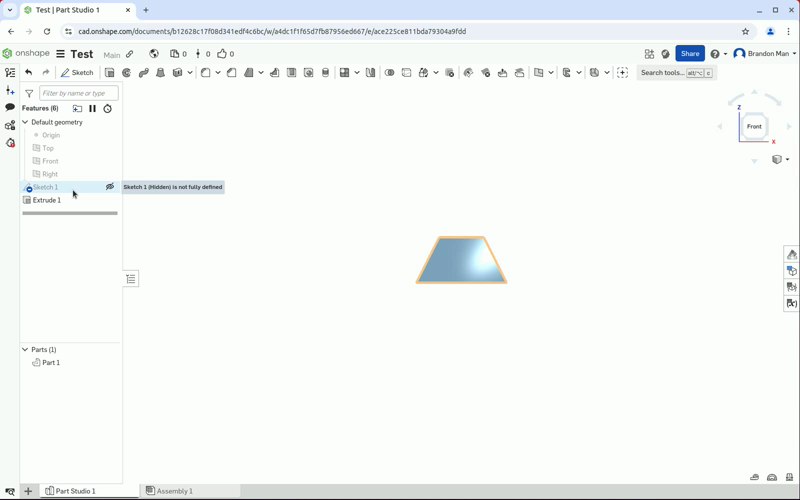
click(73, 189)
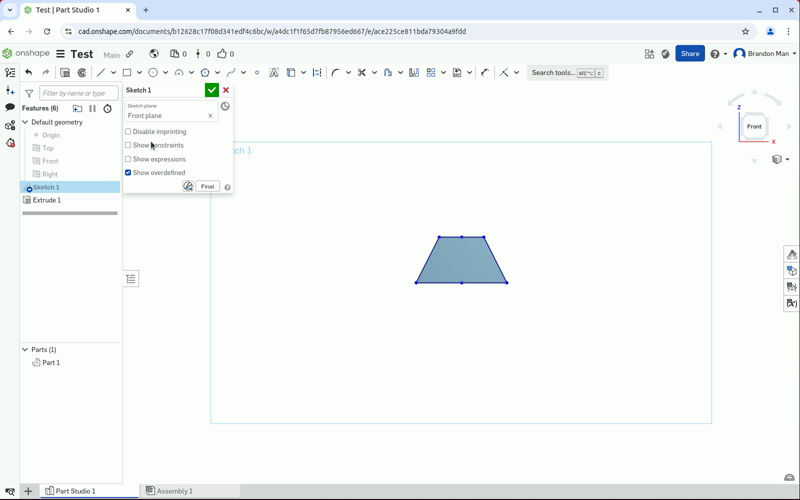
mouse_move(229, 92)
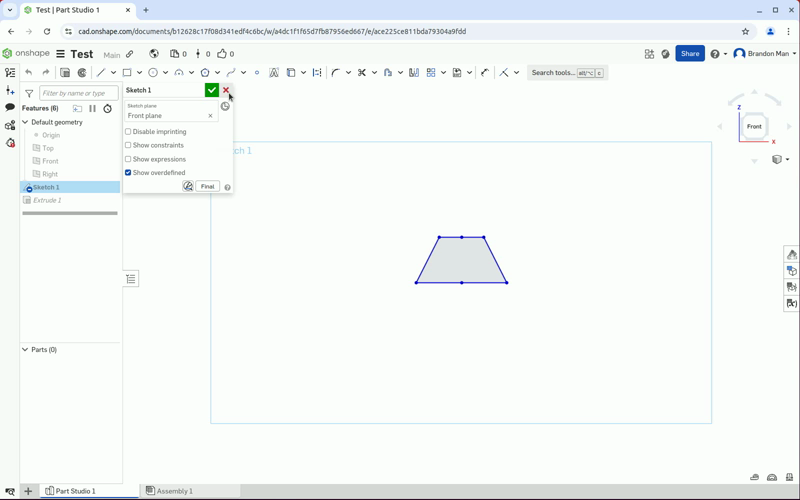
click(229, 92)
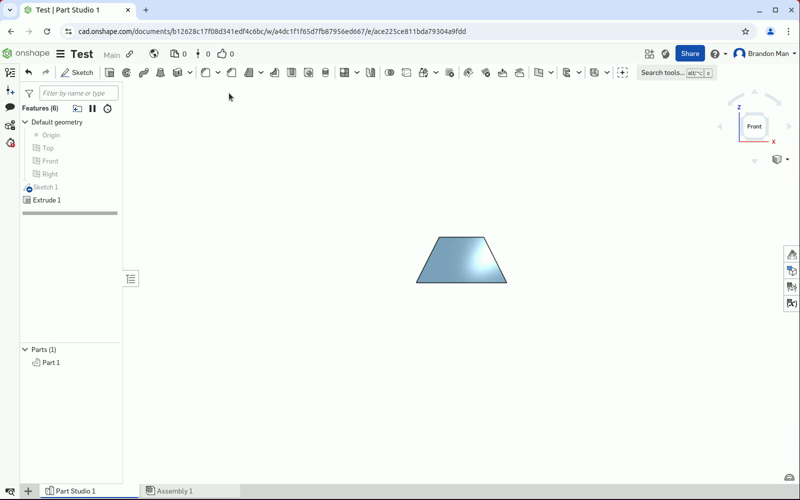
mouse_move(73, 352)
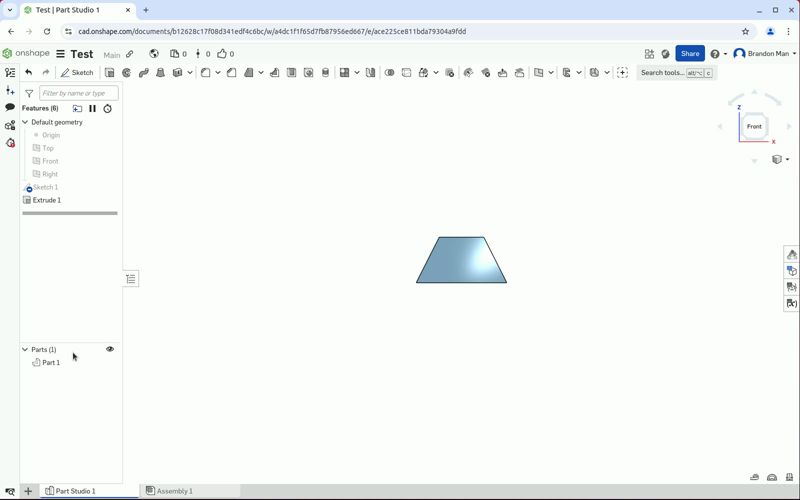
key(y)
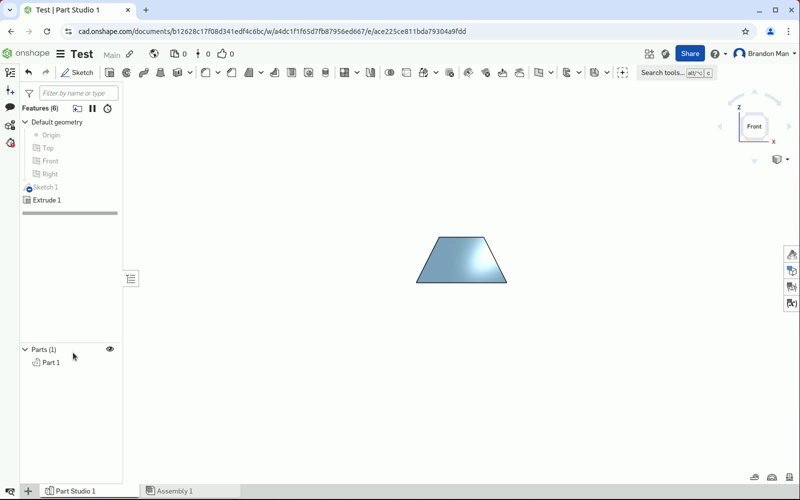
key(shift+p)
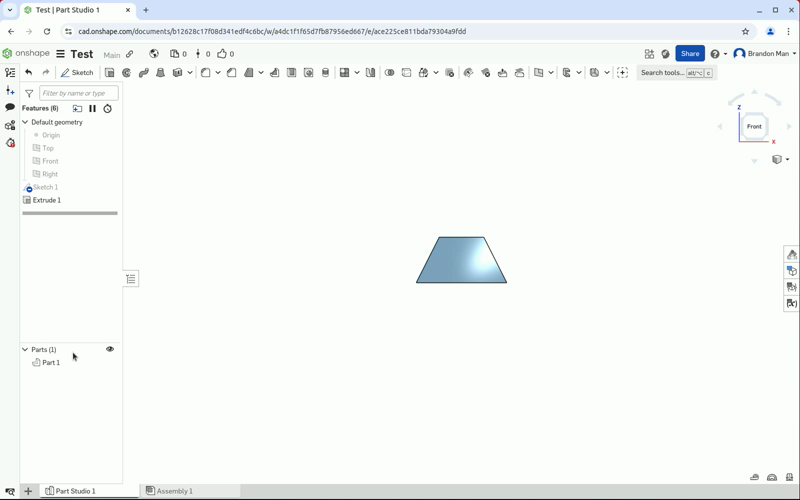
key(space)
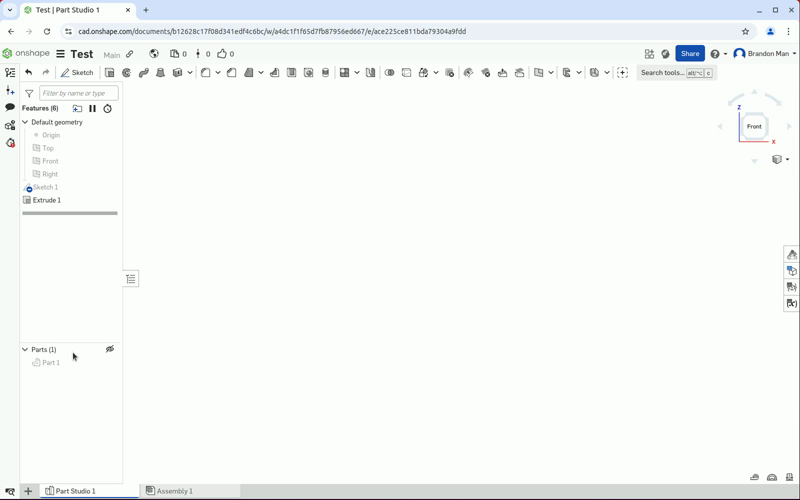
key_down(shift)
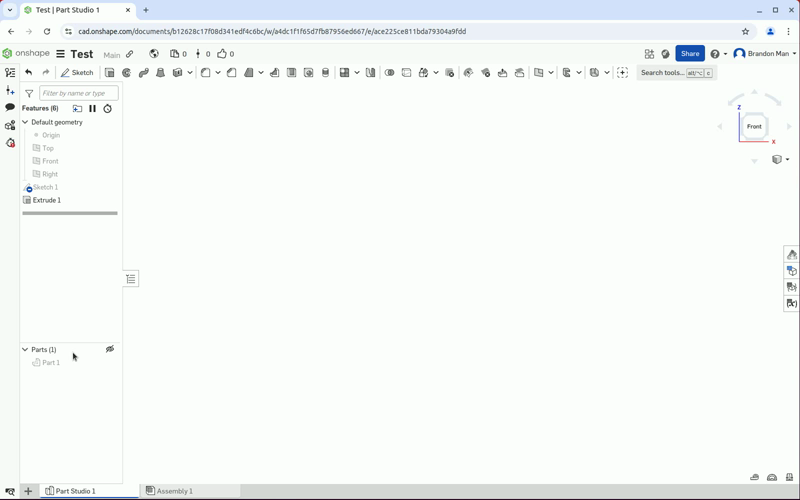
key(down)
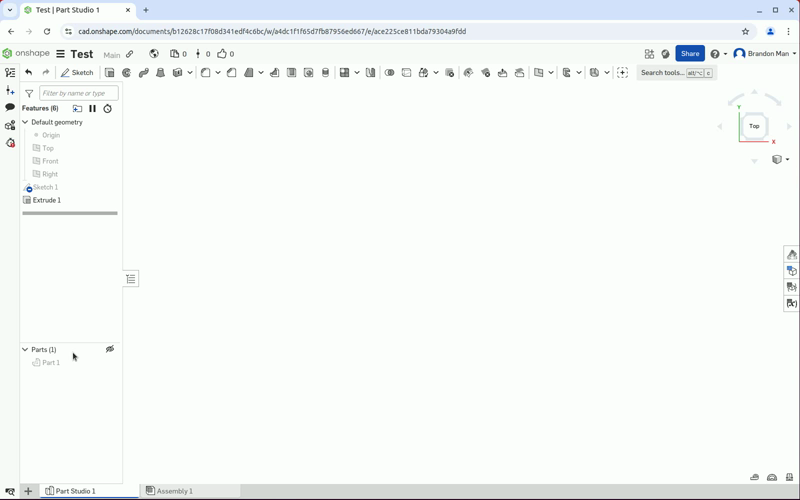
key_up(shift)
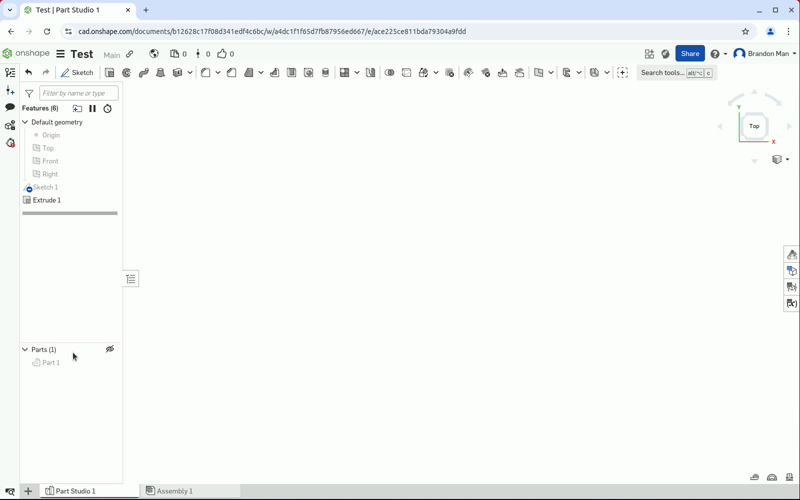
mouse_move(73, 352)
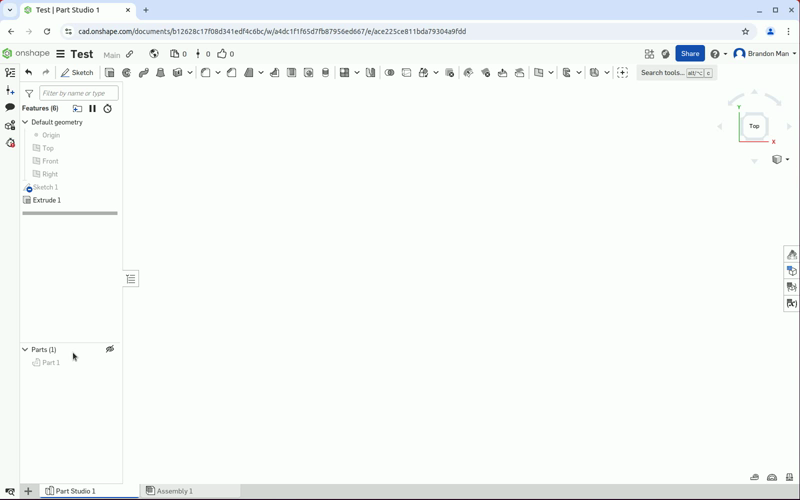
key(shift+y)
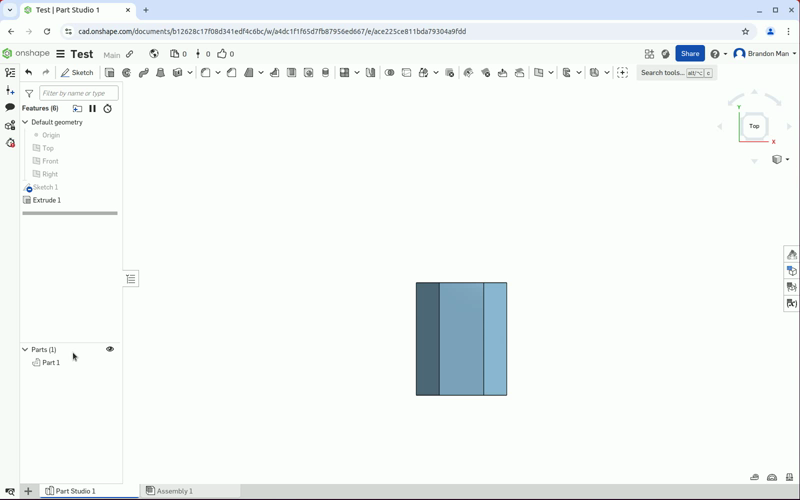
mouse_move(541, 75)
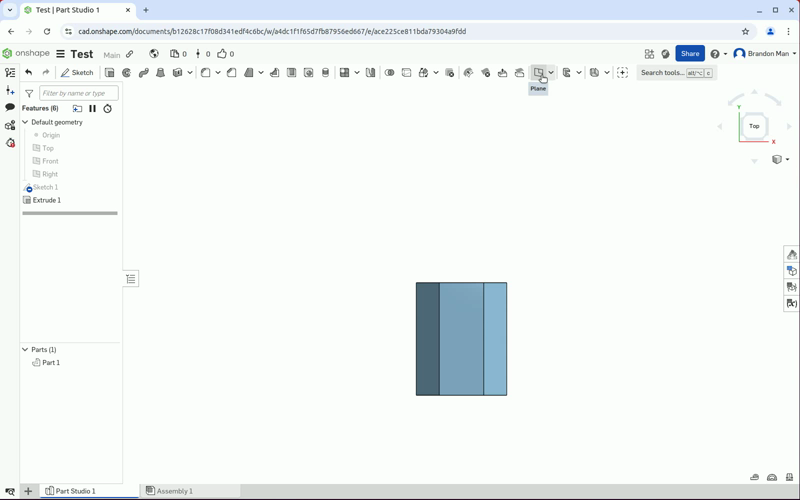
click(541, 75)
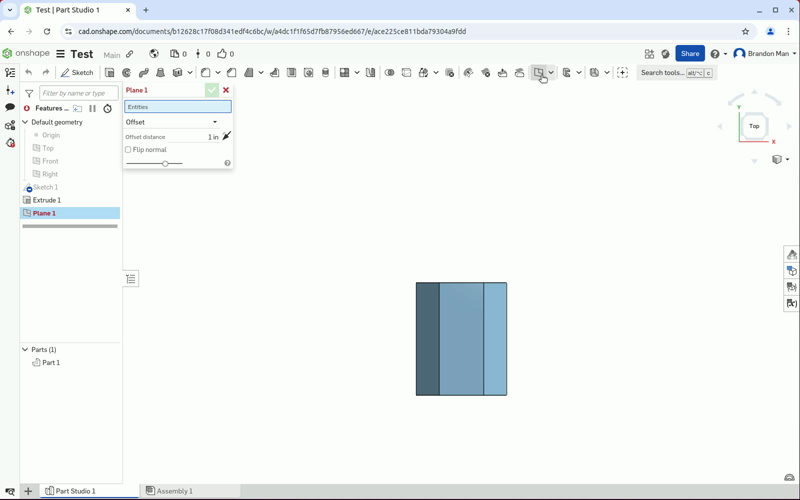
mouse_move(73, 150)
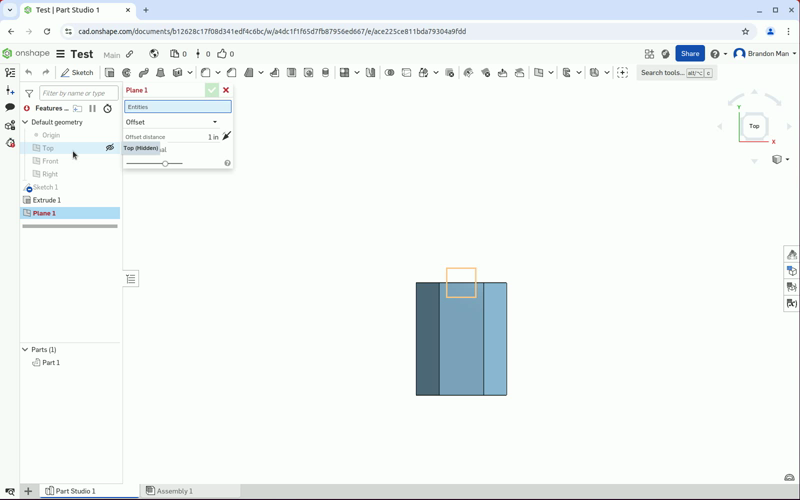
click(73, 150)
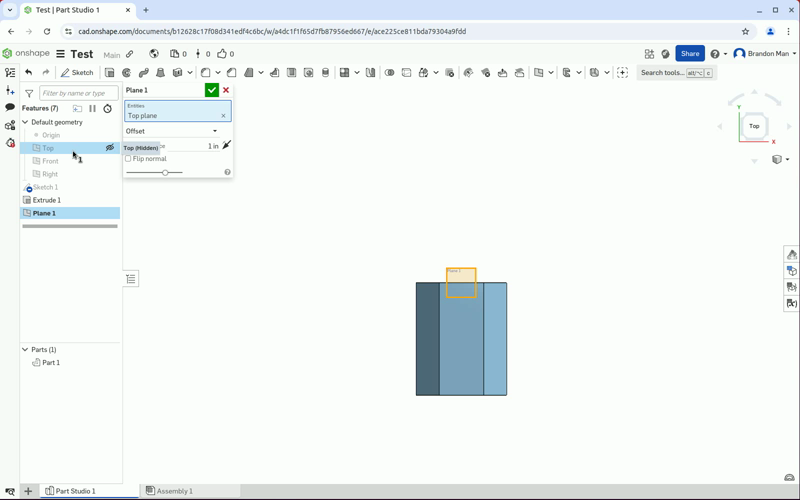
key(tab, 2)
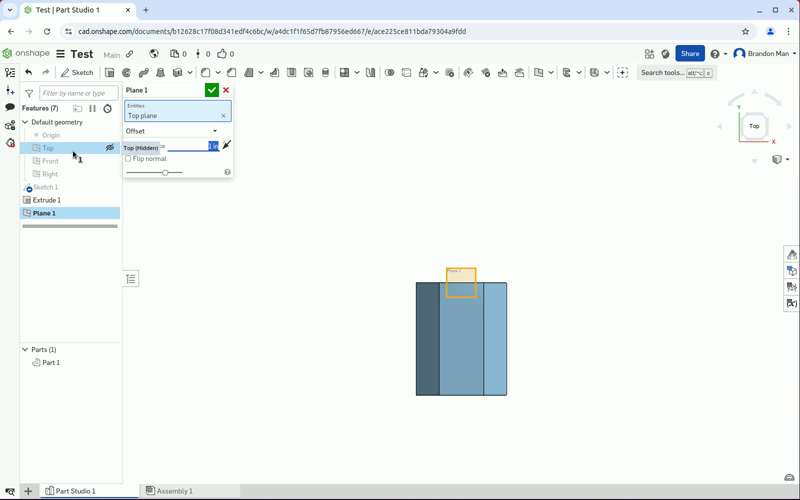
text(9.151)
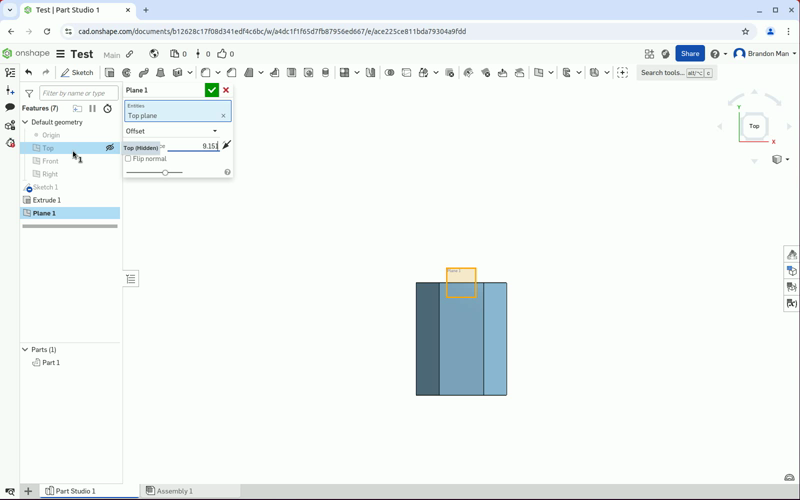
key(enter, 2)
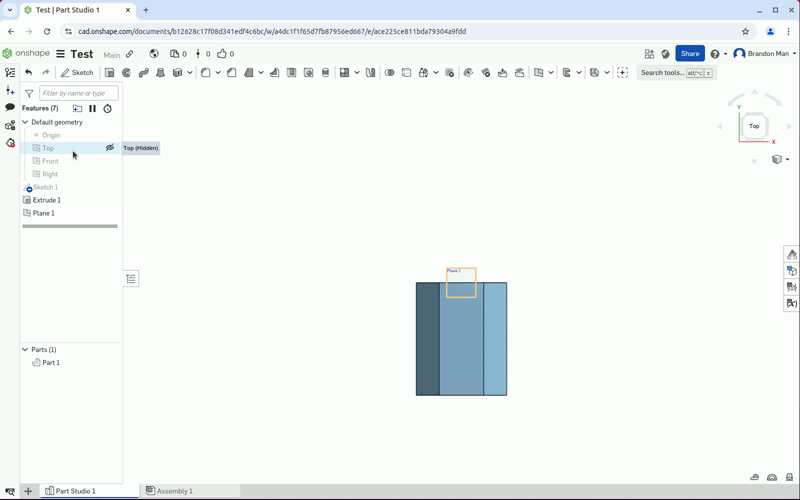
key(shift+s)
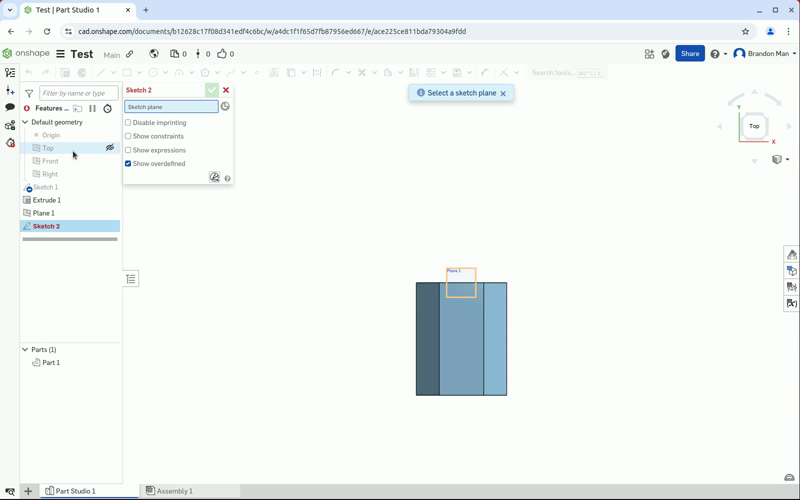
mouse_move(73, 215)
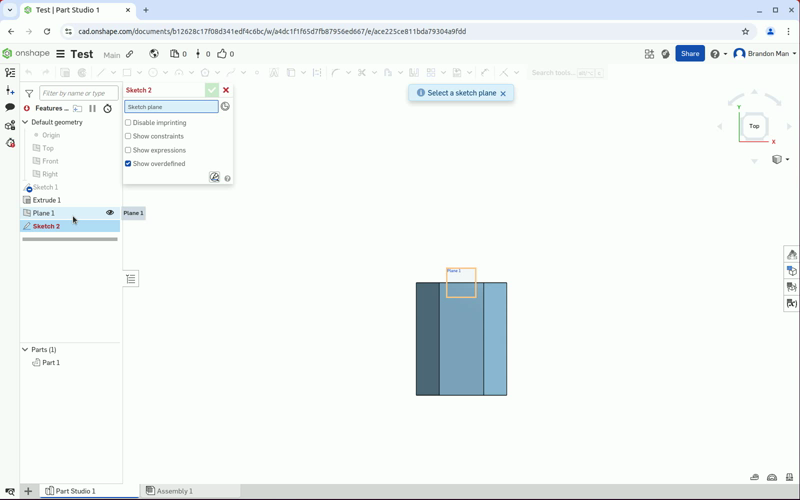
click(73, 215)
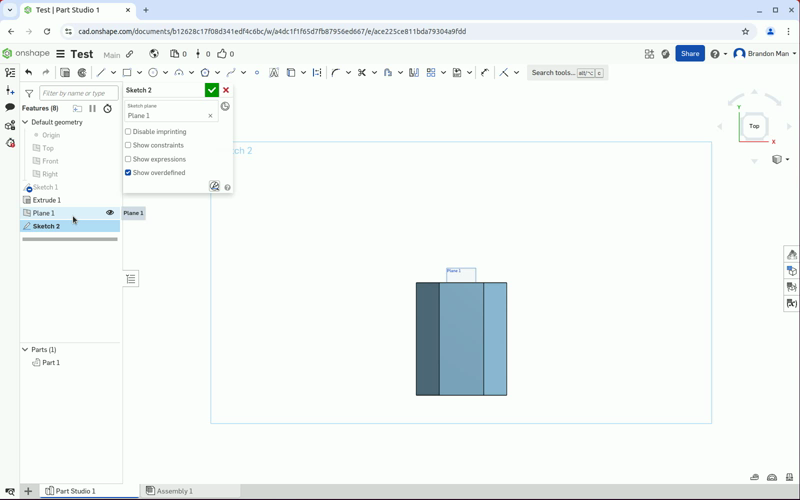
mouse_move(73, 352)
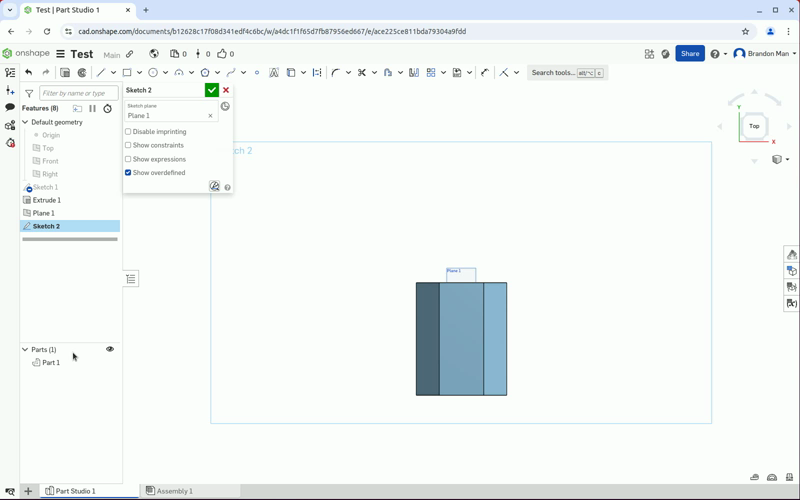
key(y)
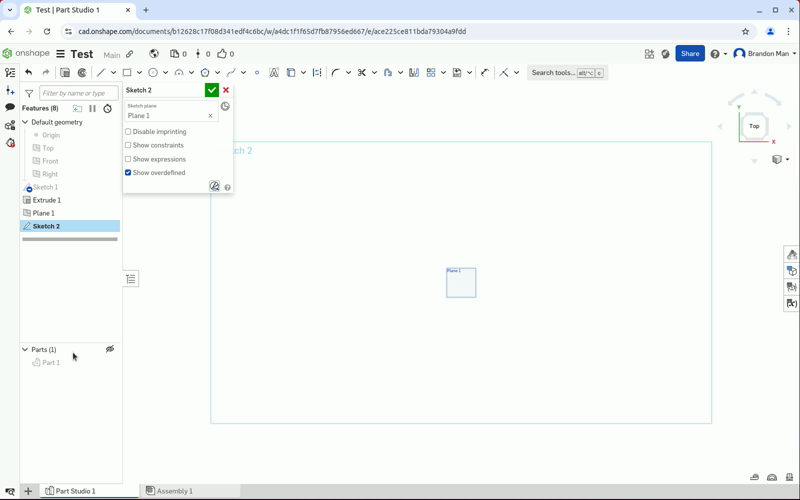
key(c)
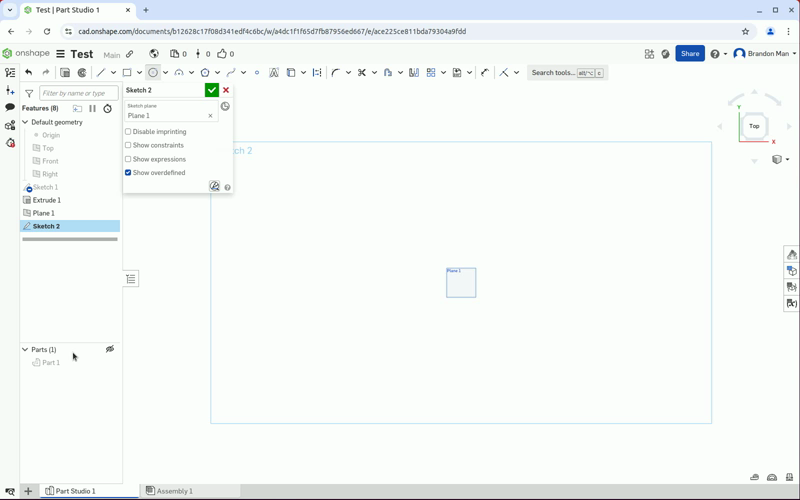
key_down(shift)
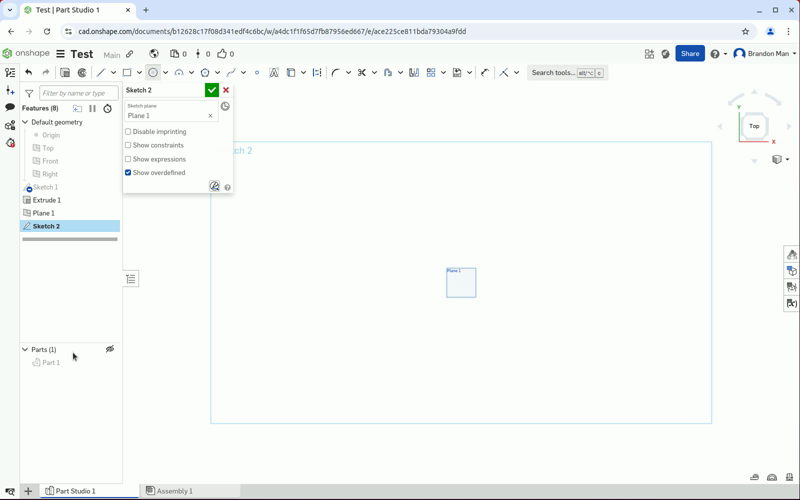
mouse_move(460, 339)
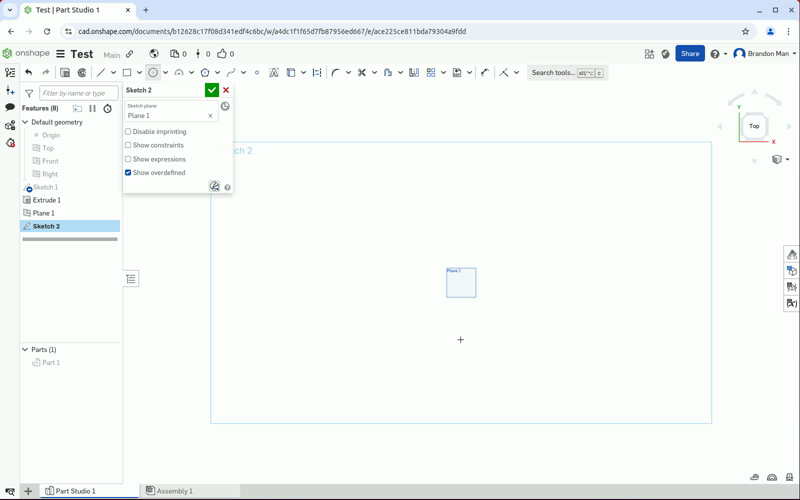
click(460, 339)
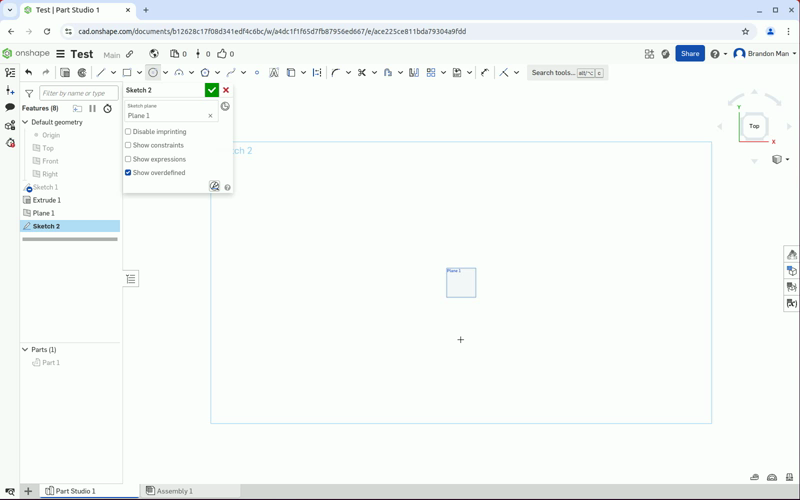
key_up(shift)
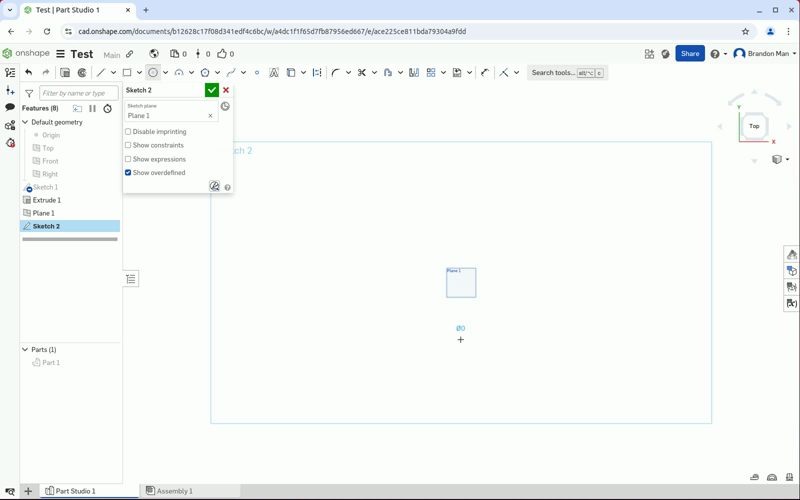
mouse_move(472, 339)
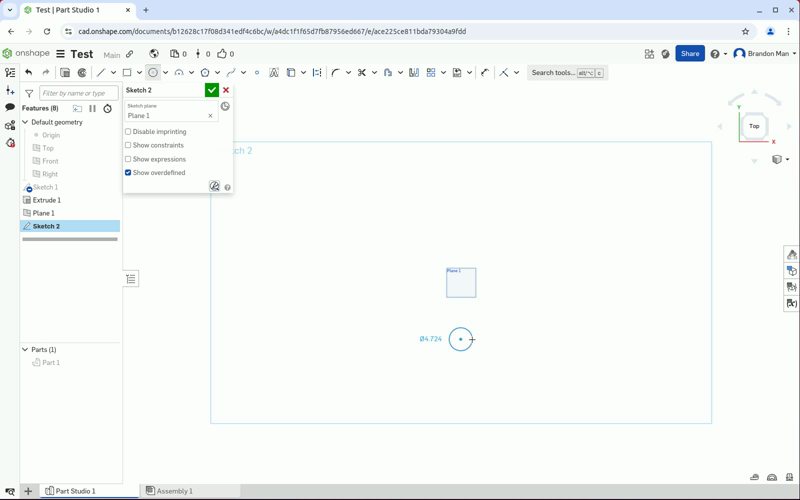
click(472, 339)
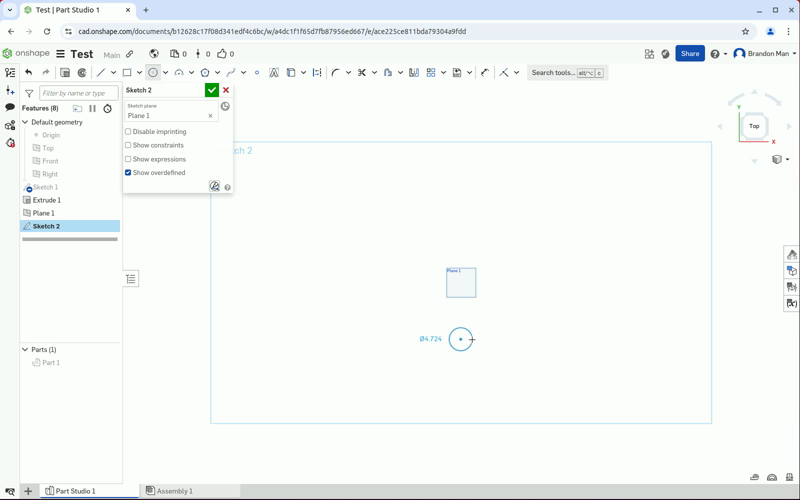
key(esc)
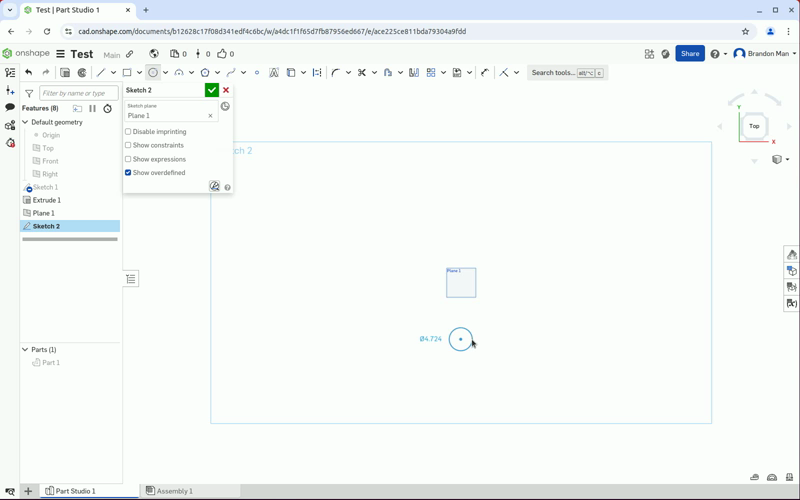
mouse_move(454, 339)
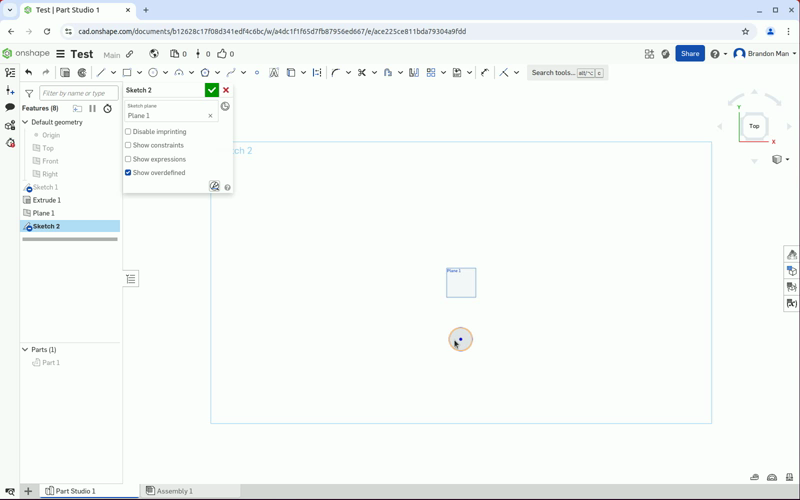
scroll(6)
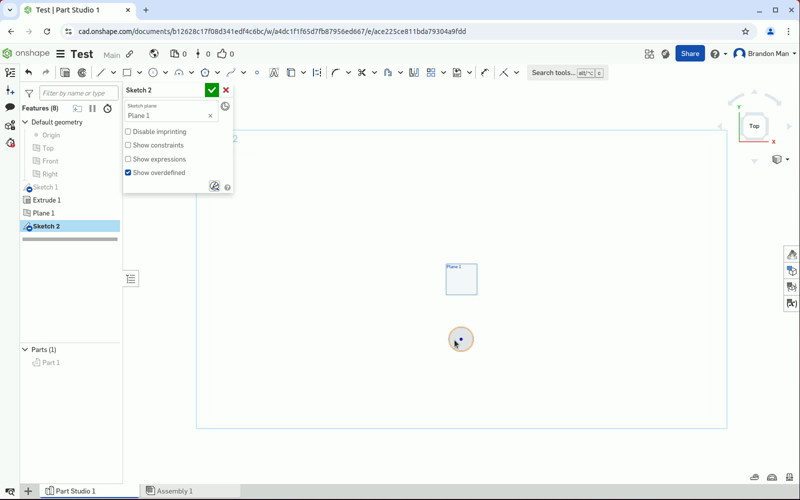
scroll(6)
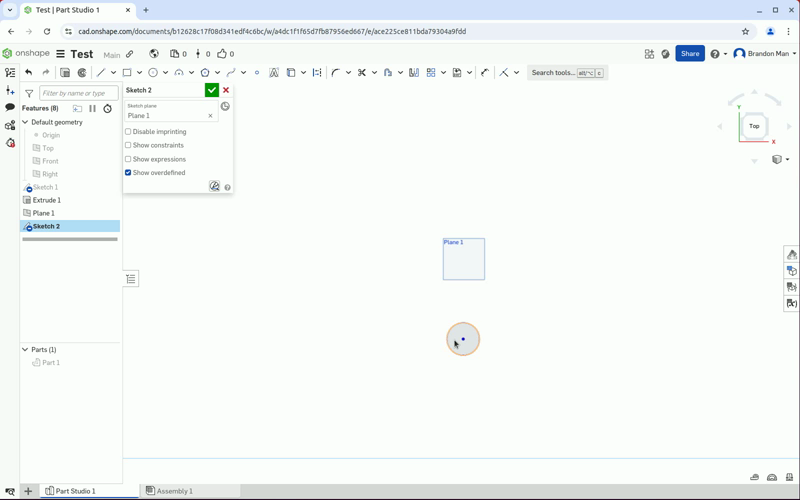
scroll(6)
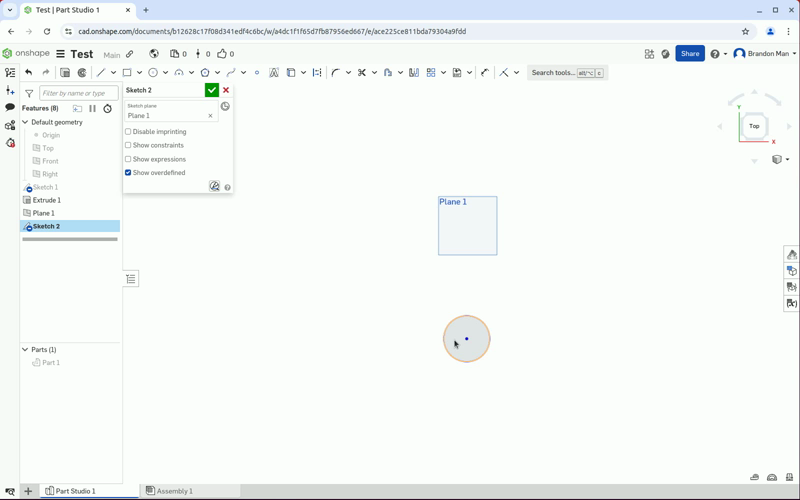
scroll(6)
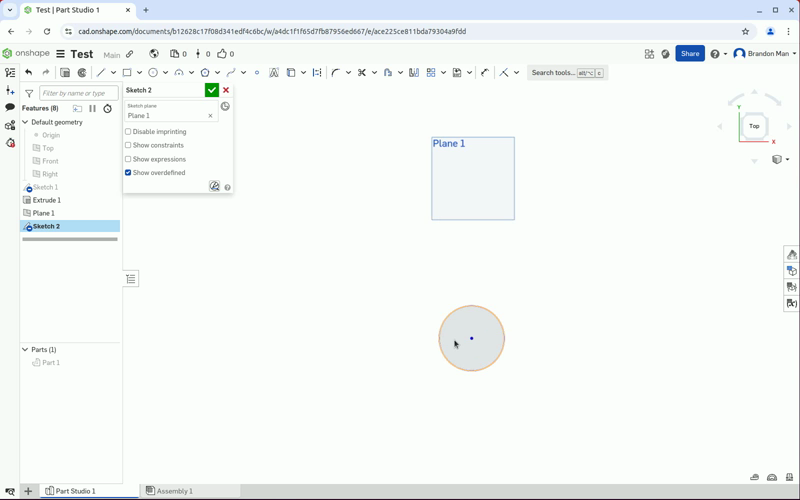
scroll(6)
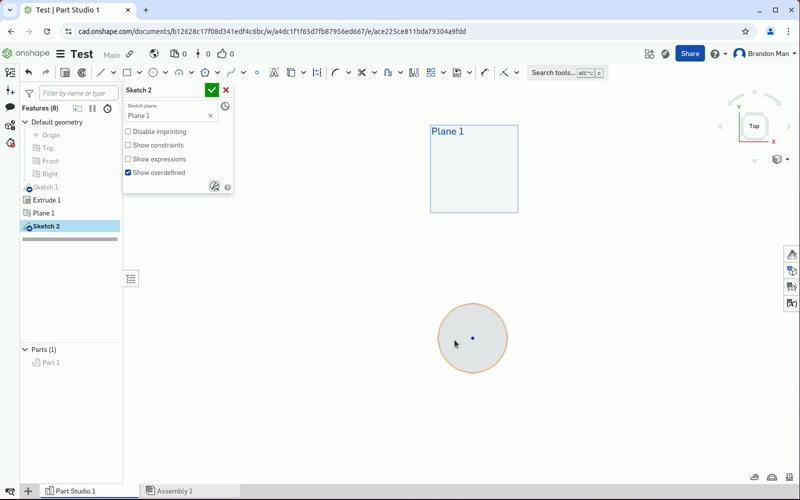
scroll(6)
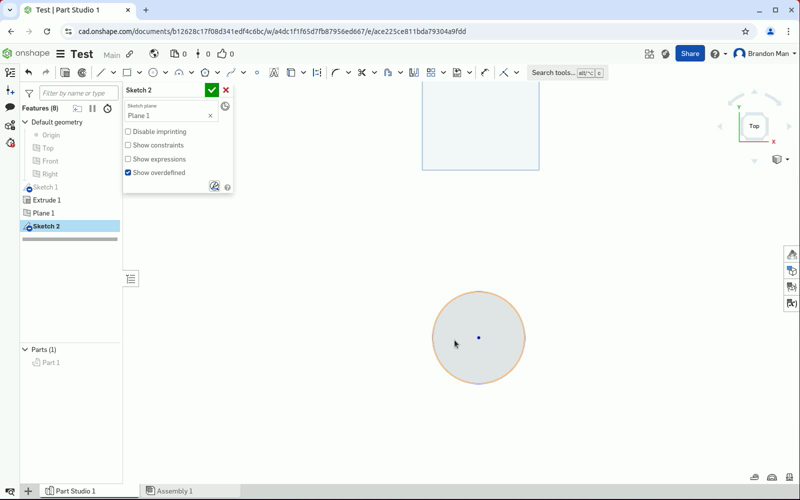
scroll(6)
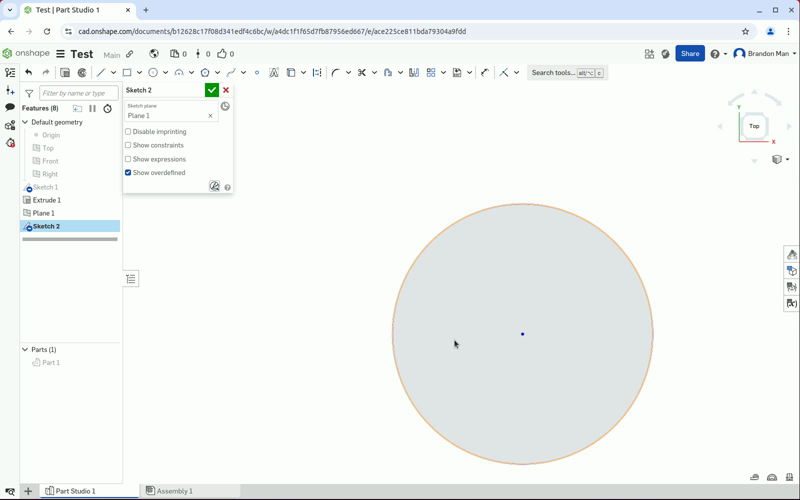
click(454, 339)
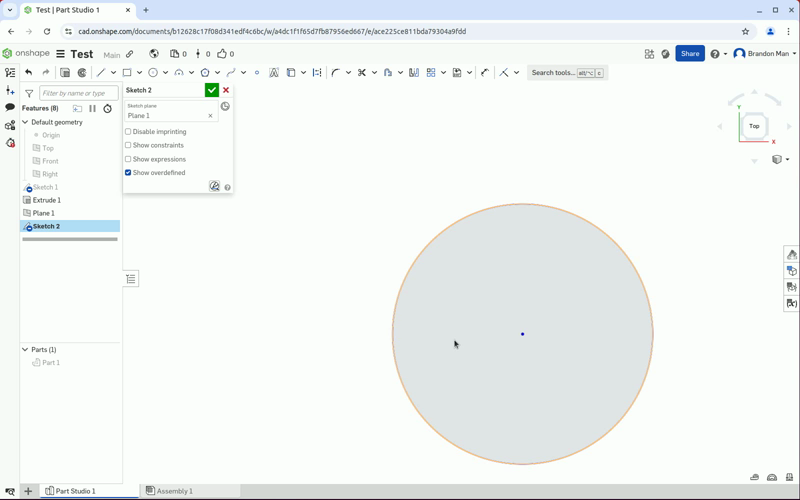
scroll(-6)
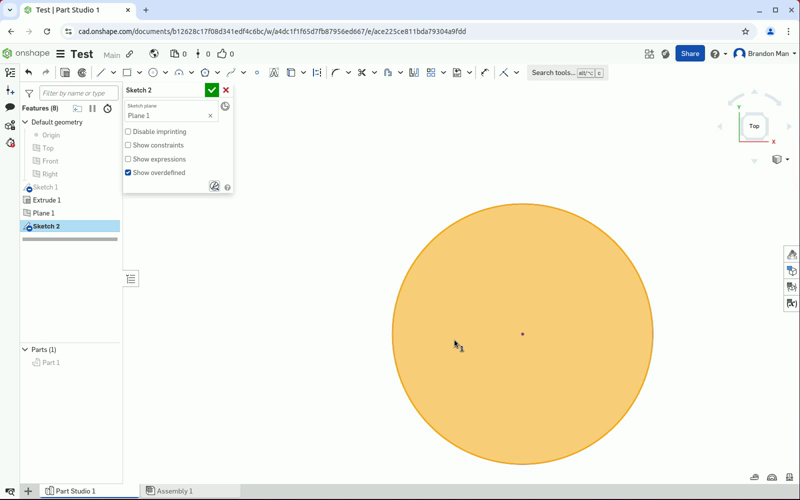
scroll(-6)
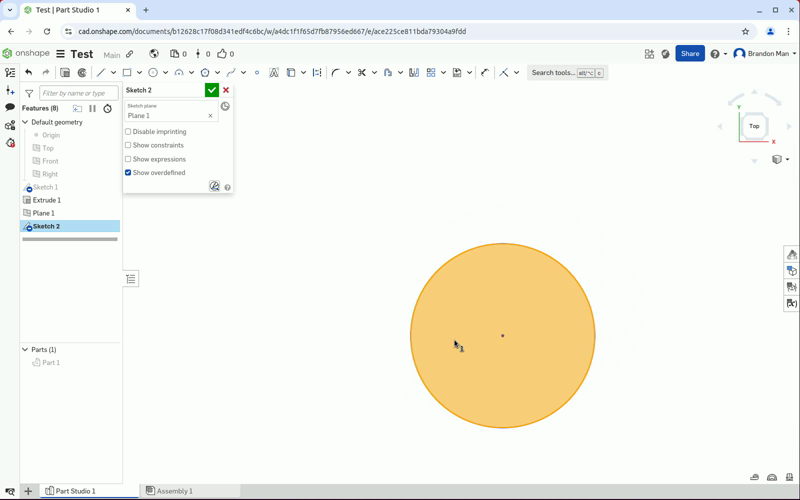
scroll(-6)
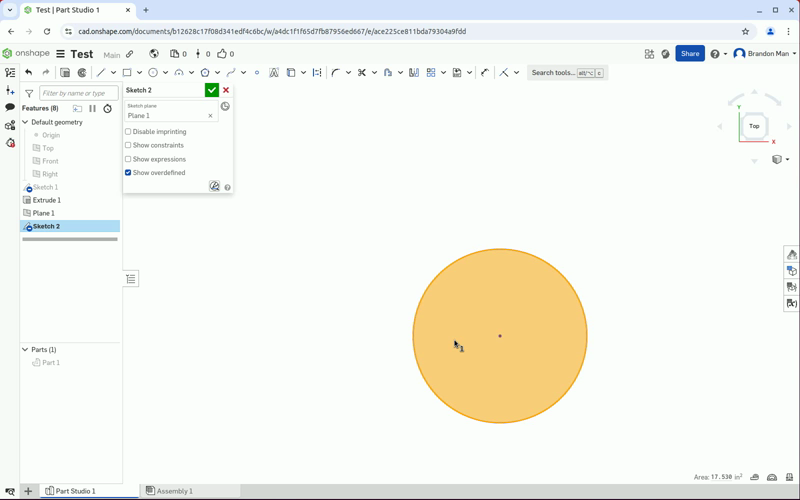
scroll(-6)
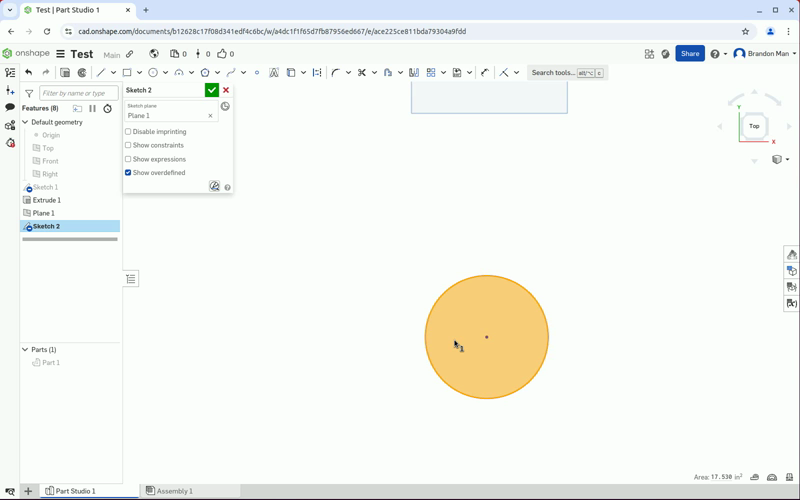
scroll(-6)
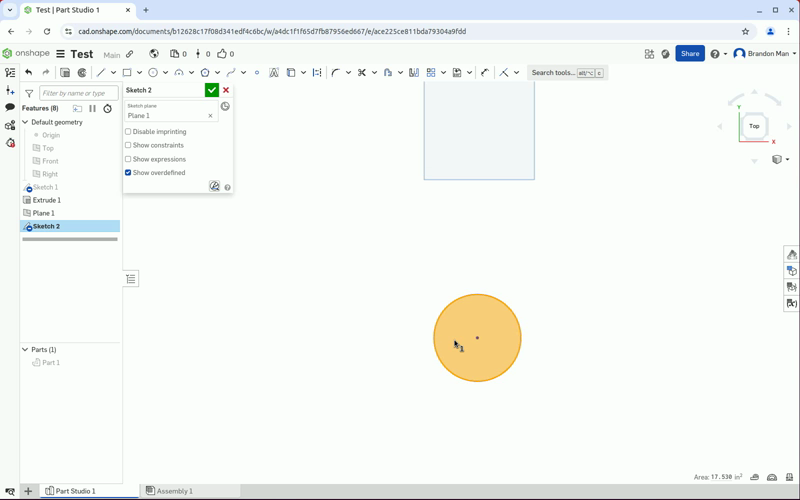
scroll(-6)
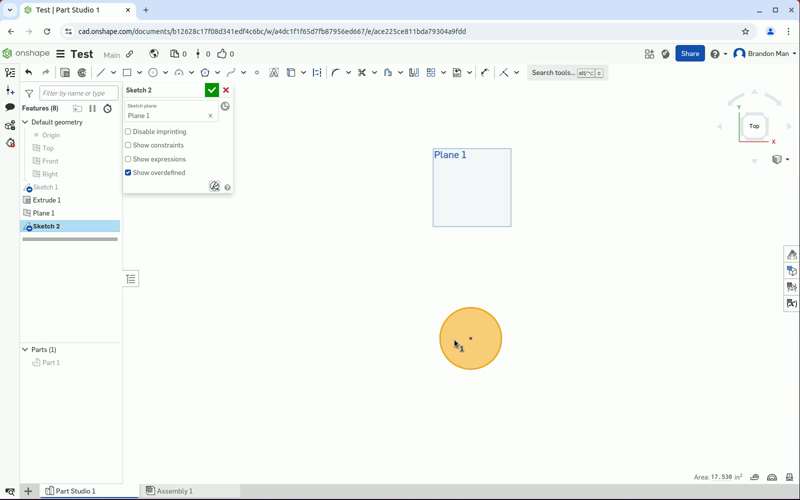
scroll(-6)
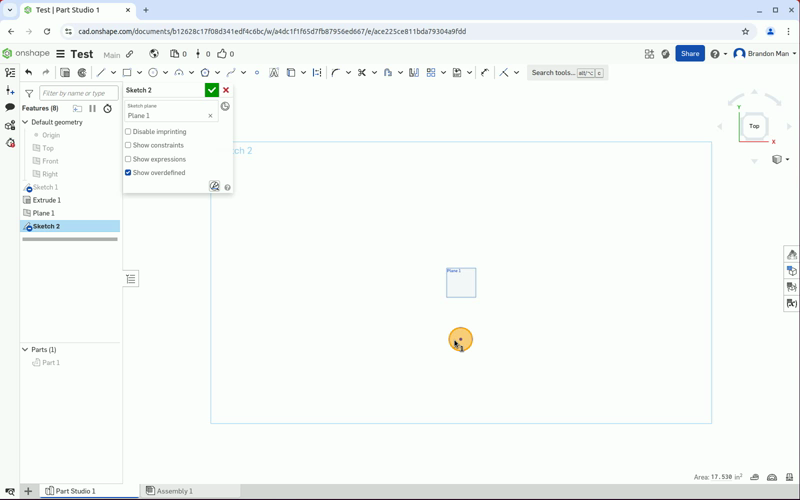
mouse_move(73, 352)
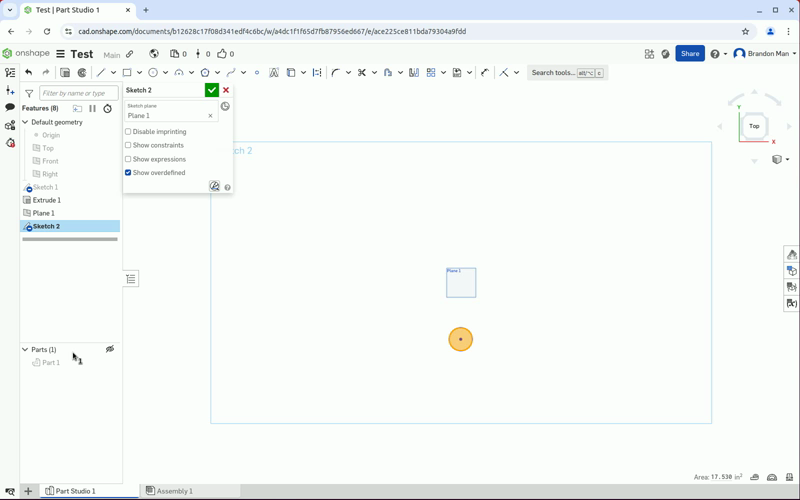
key(shift+y)
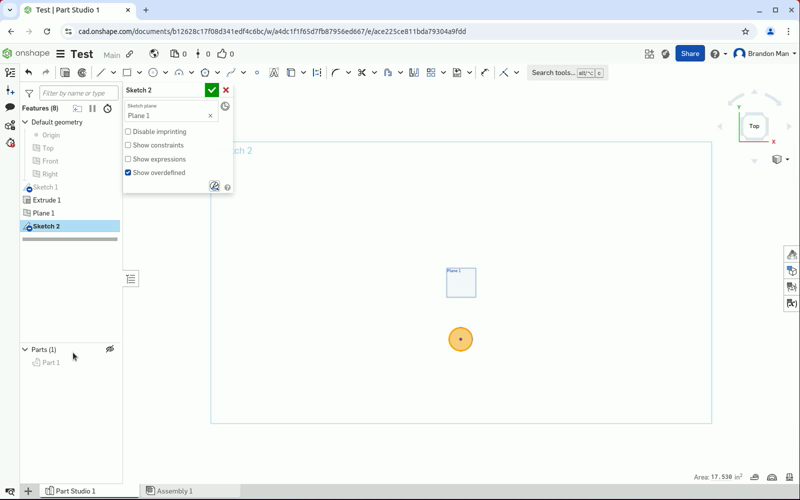
key(shift+e)
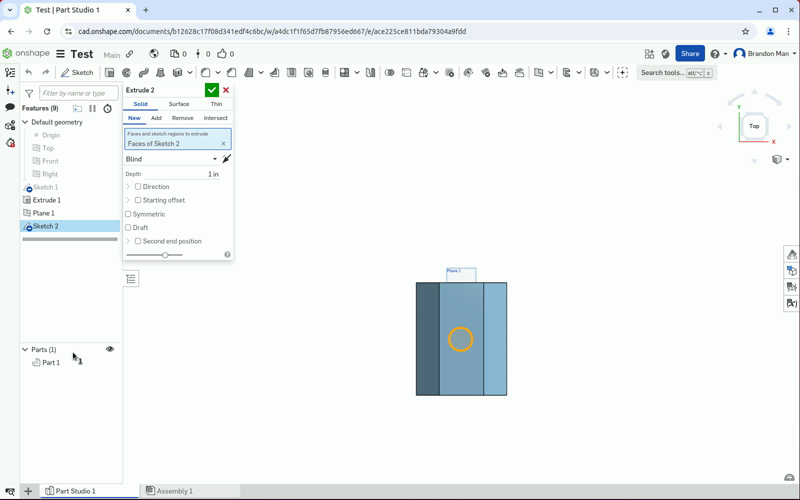
mouse_move(143, 106)
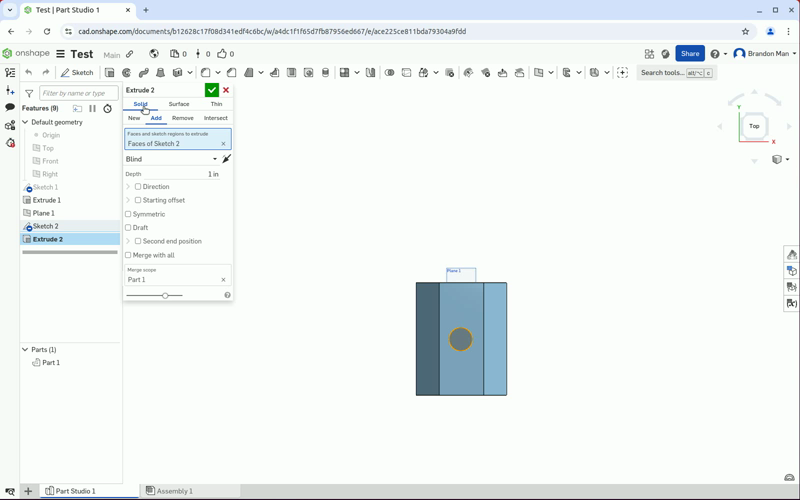
click(143, 106)
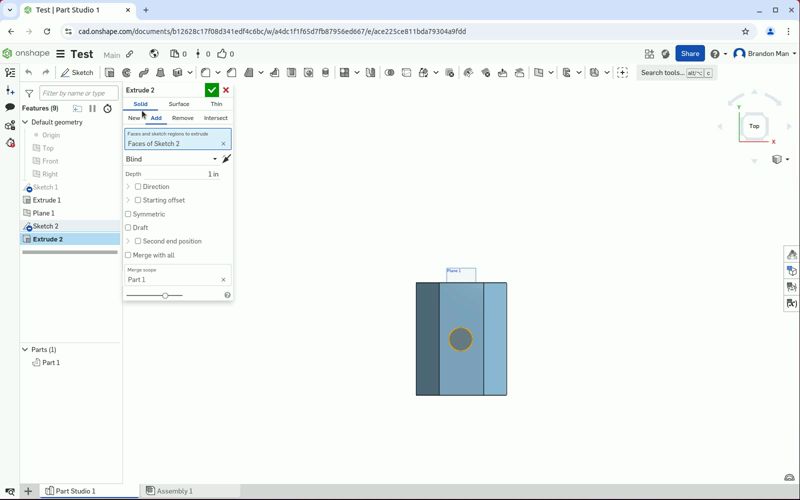
mouse_move(137, 120)
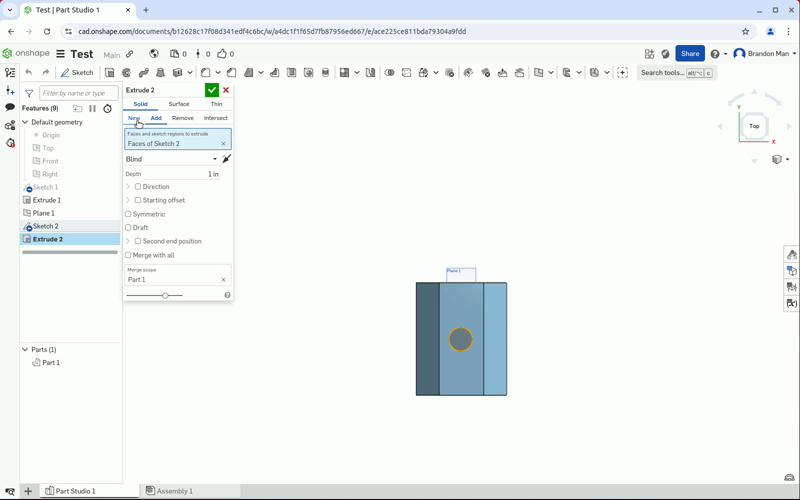
click(137, 120)
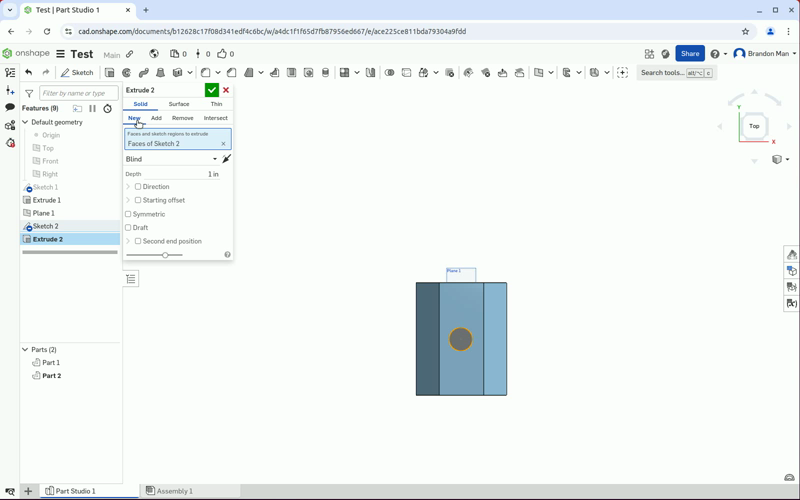
key(tab, 4)
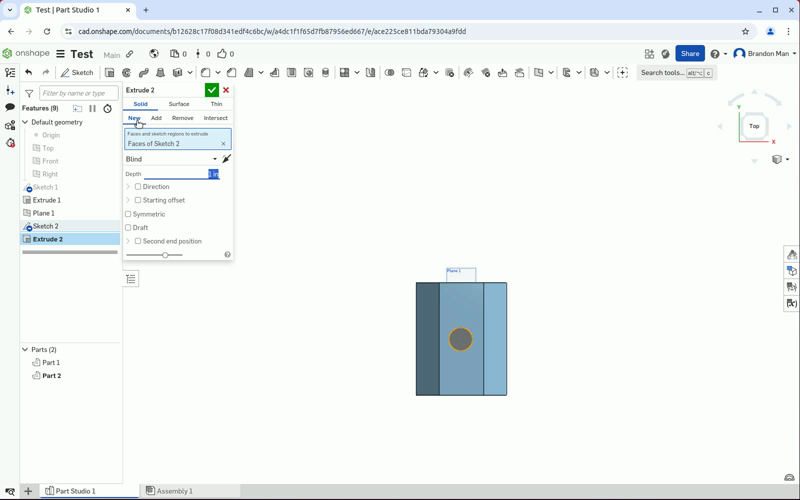
text(4.574)
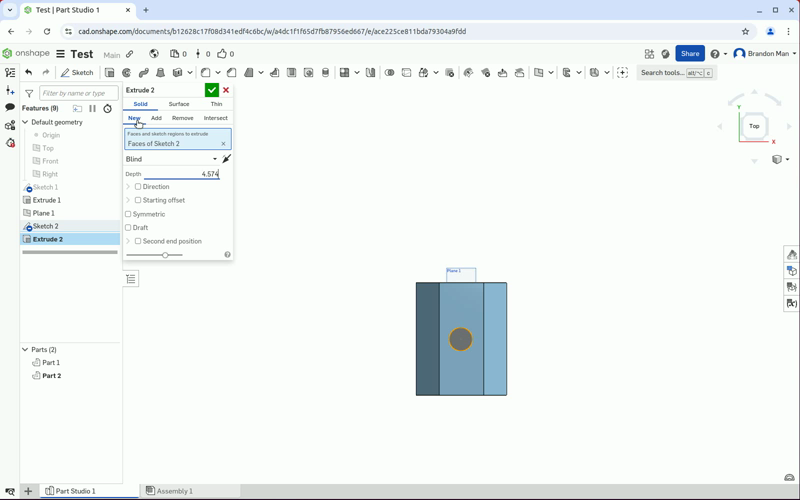
key(enter)
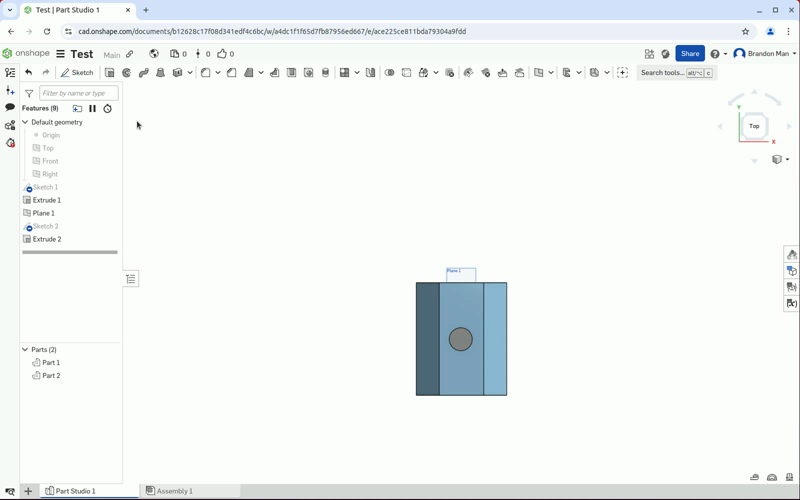
key(shift+h)
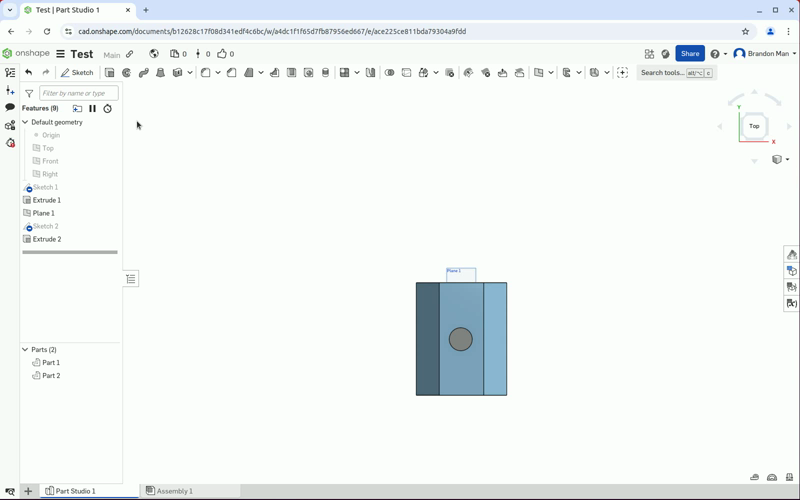
key(shift+h)
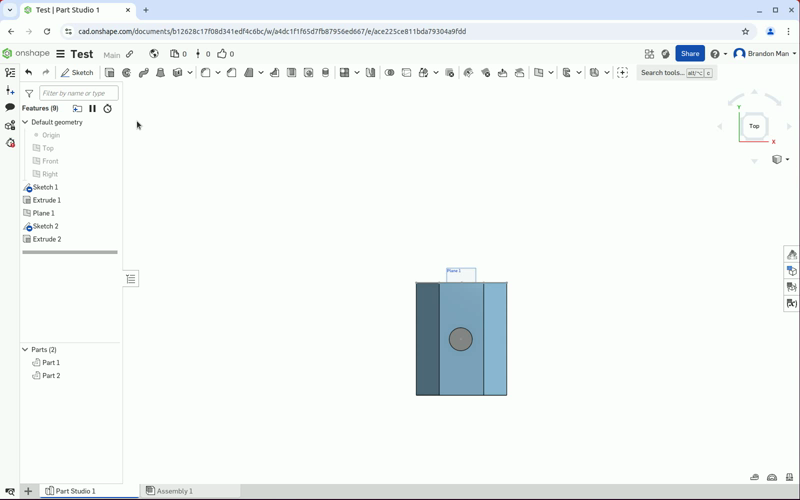
key(shift+7)
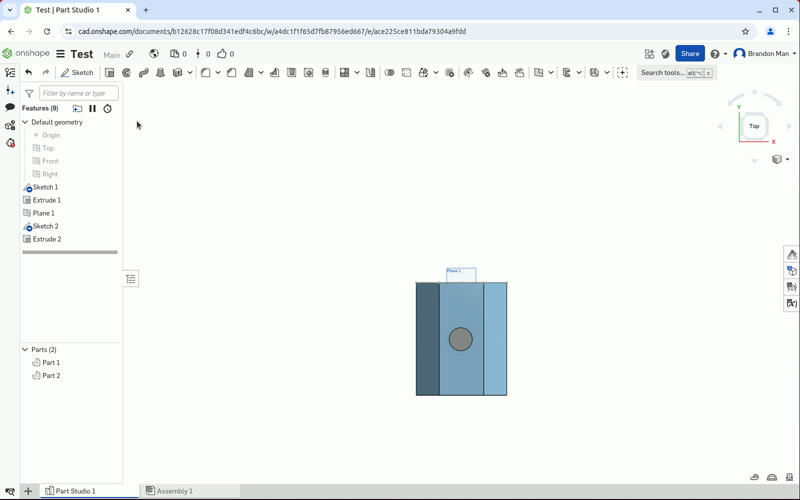
key(up, 3)
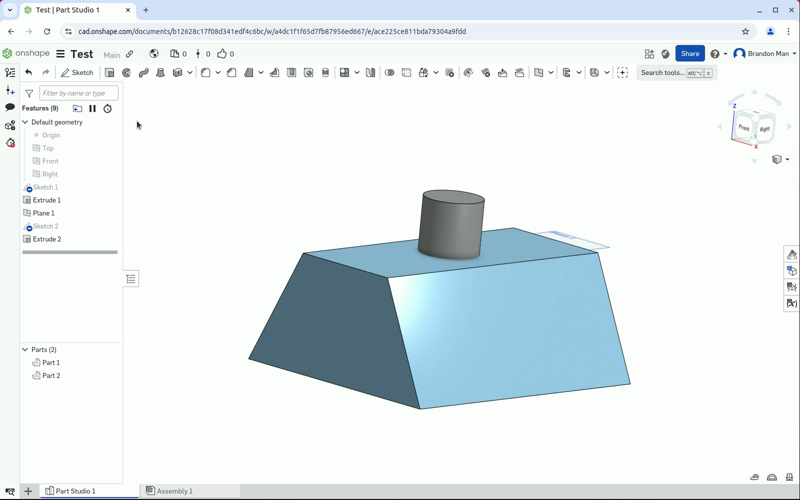
key(left, 3)
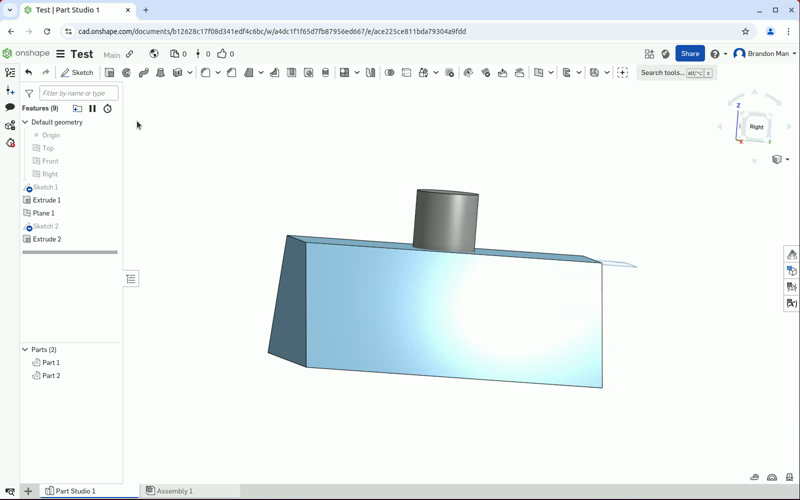
key(right, 3)
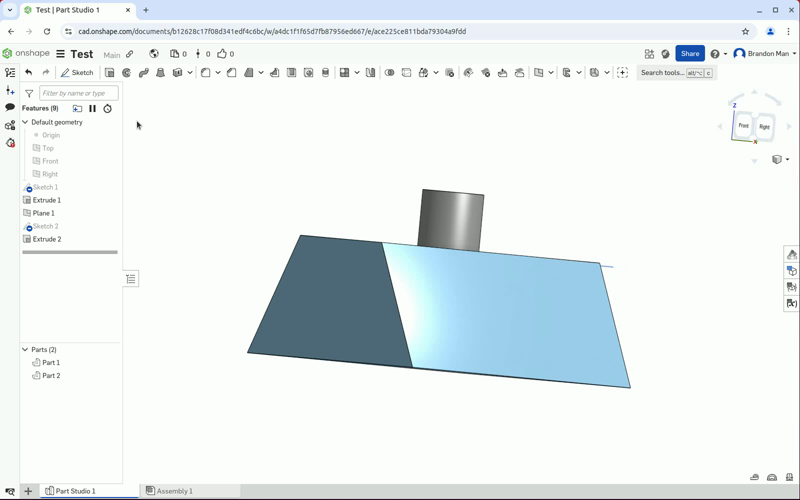
key(down, 3)
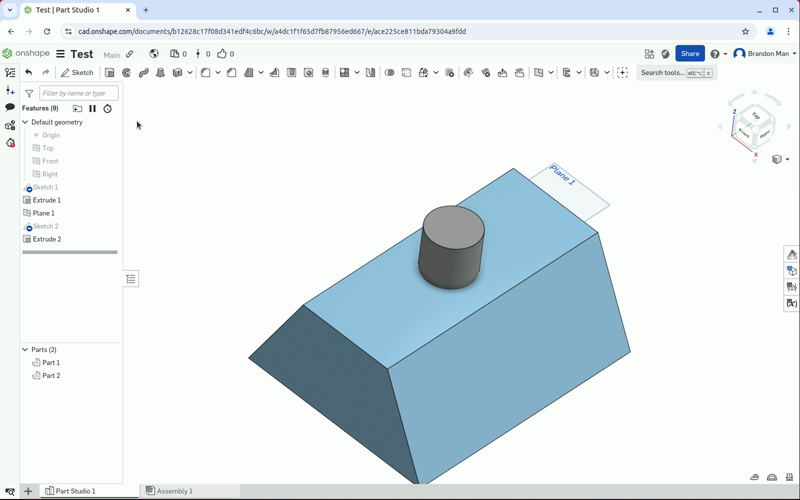
mouse_move(73, 189)
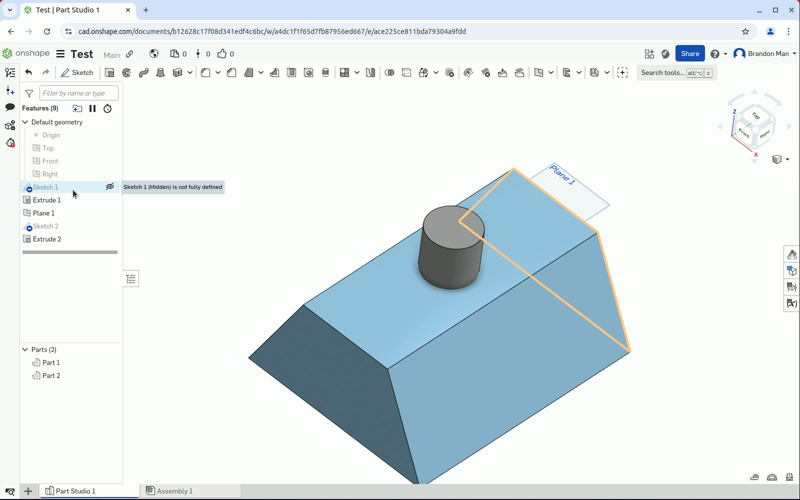
click(73, 189)